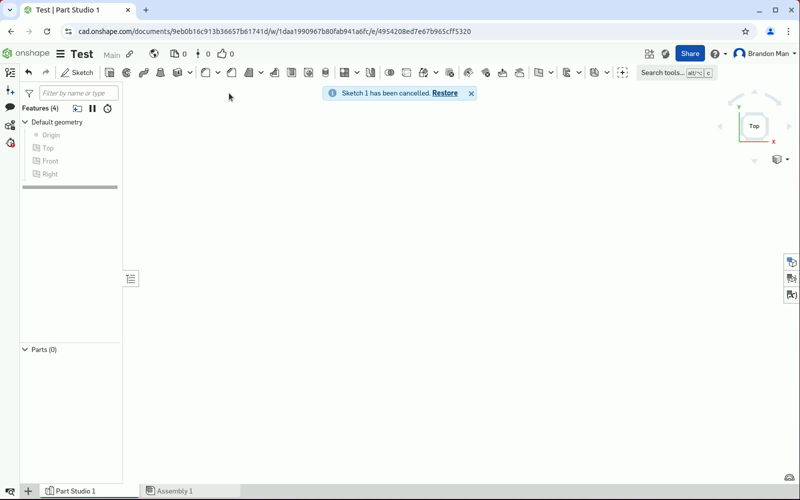
key(shift+h)
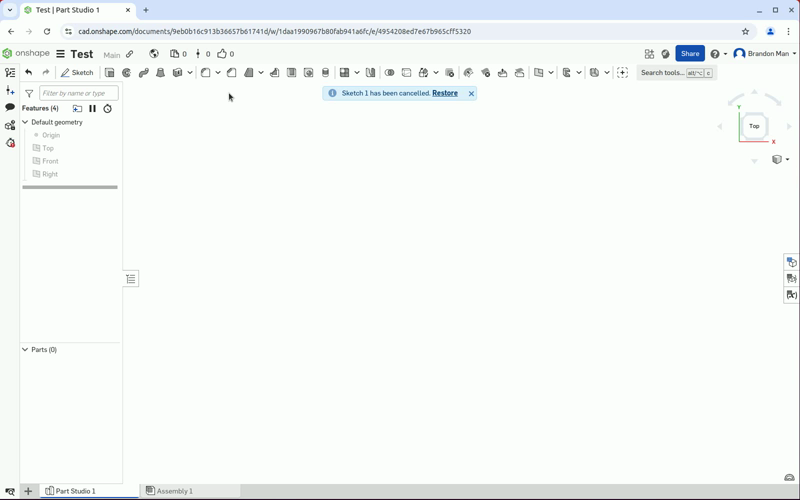
key(shift+s)
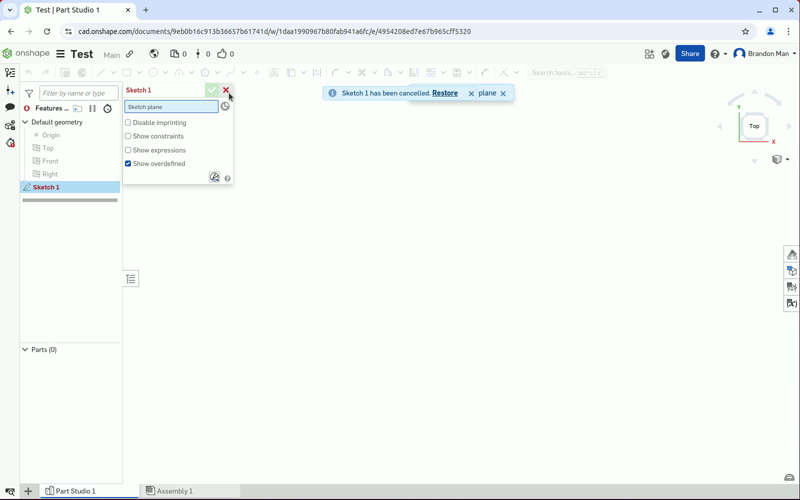
mouse_move(73, 150)
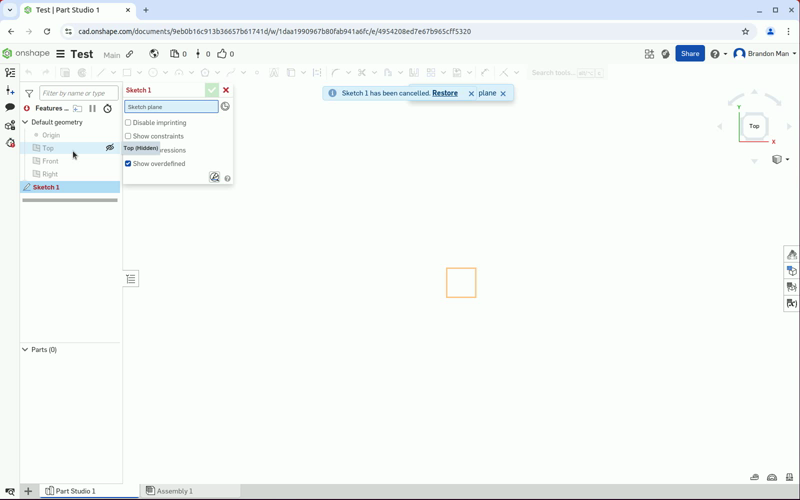
click(73, 150)
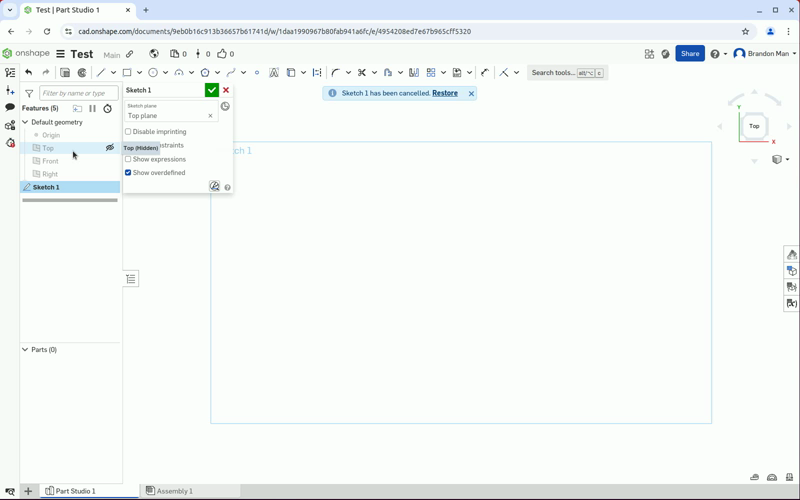
mouse_move(73, 352)
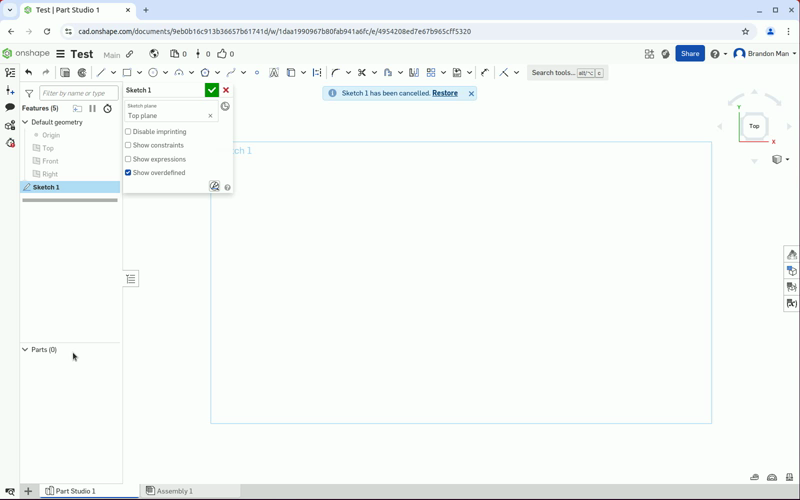
key(y)
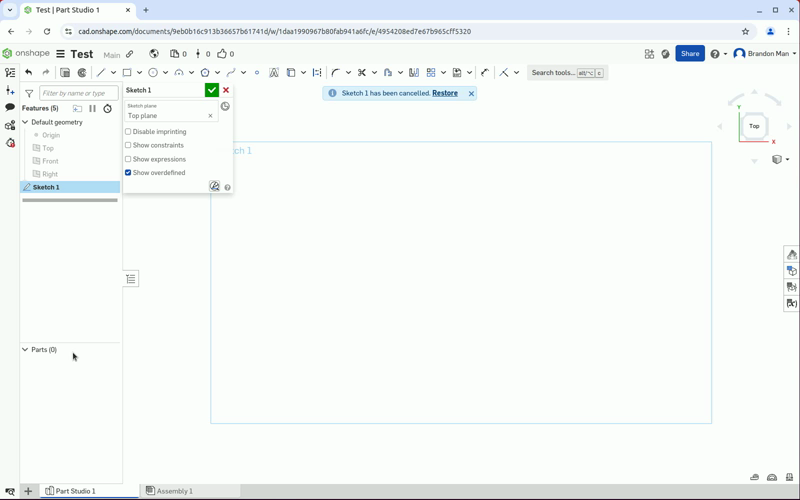
key(l)
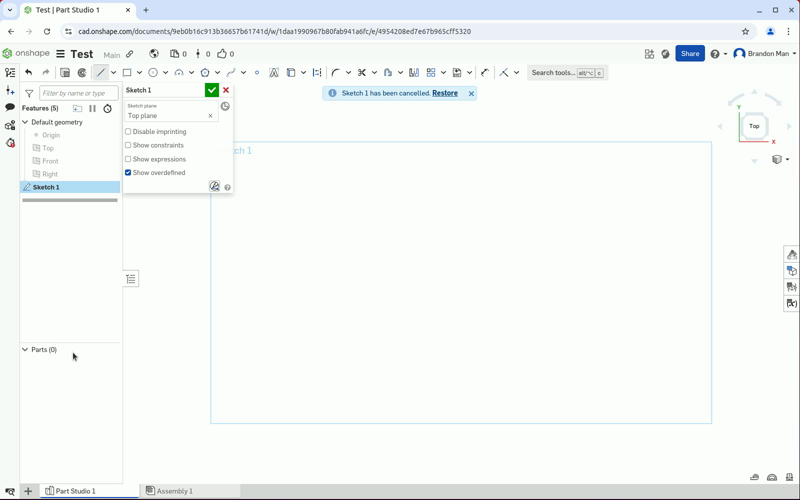
key_down(shift)
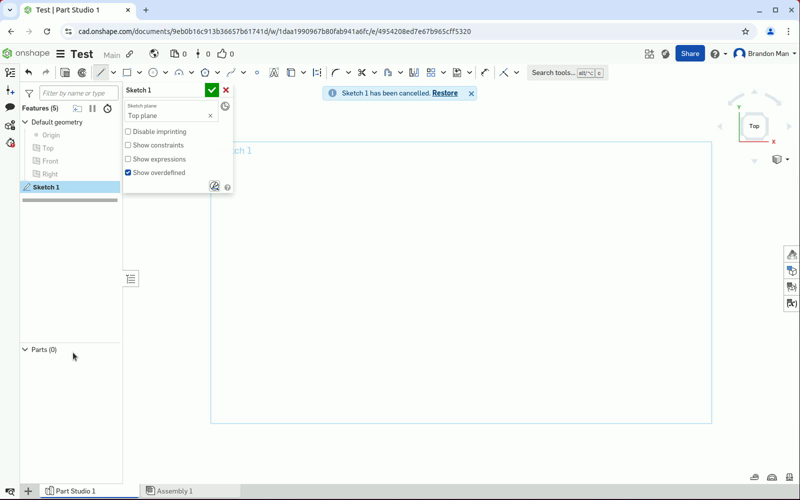
mouse_move(348, 351)
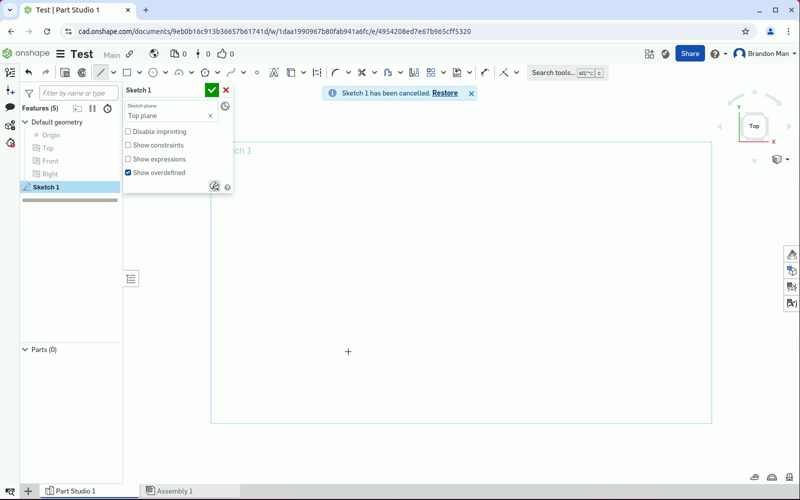
click(348, 351)
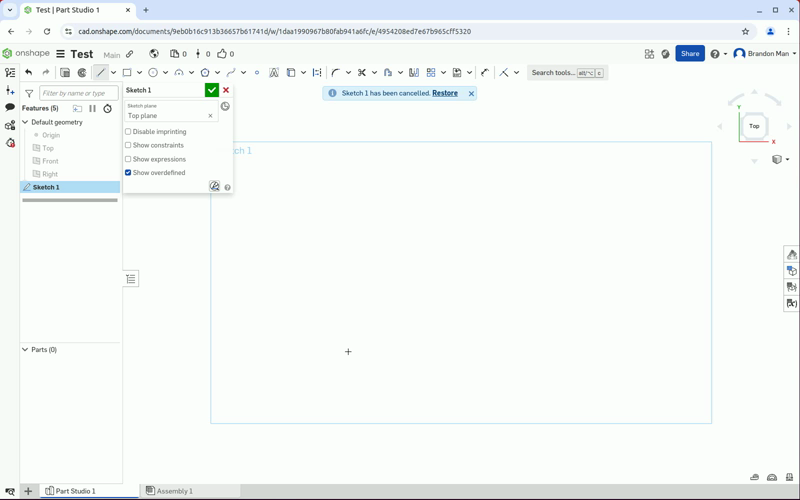
key_up(shift)
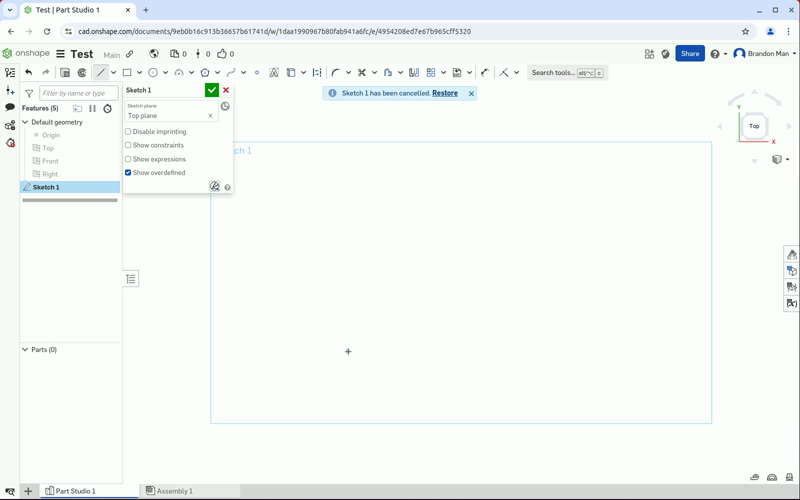
key_down(shift)
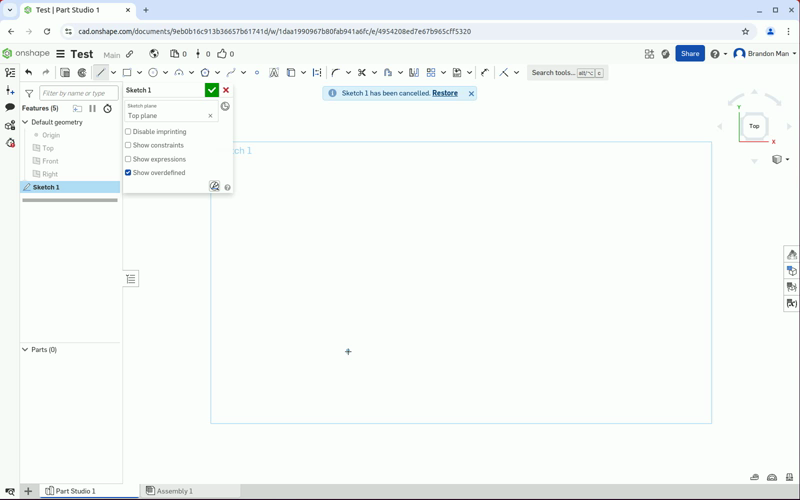
mouse_move(570, 351)
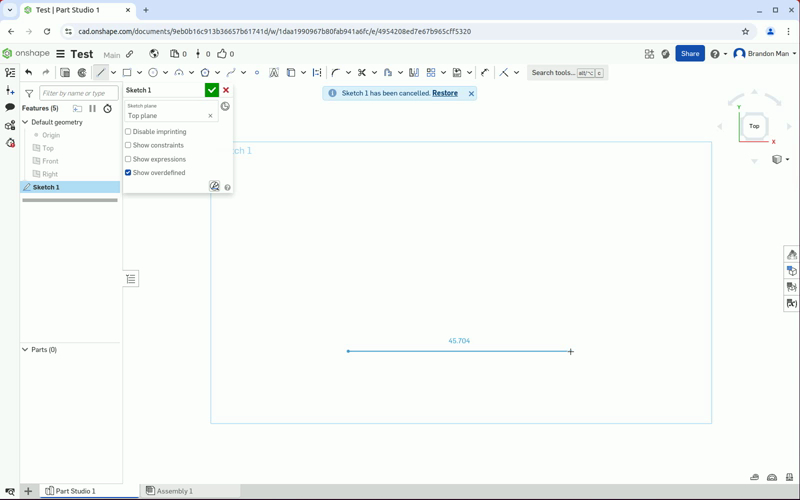
click(570, 351)
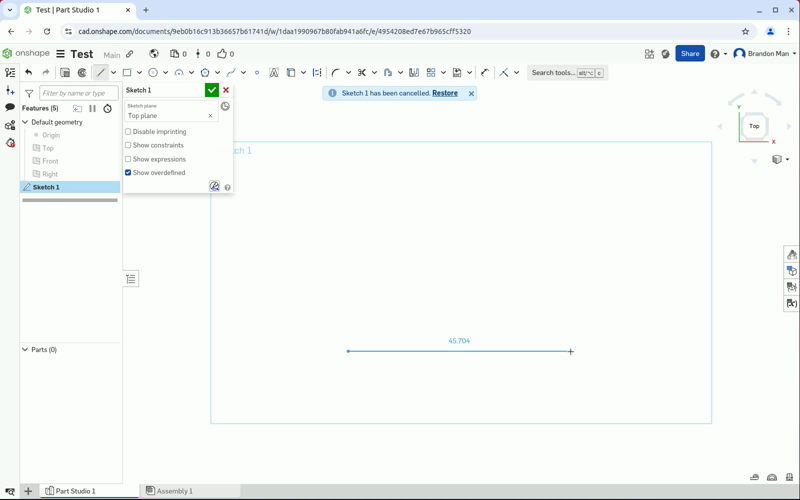
key_up(shift)
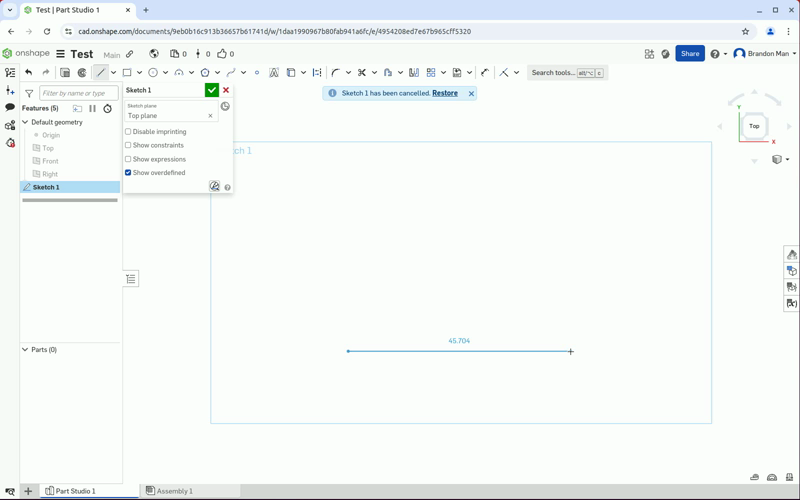
key_down(shift)
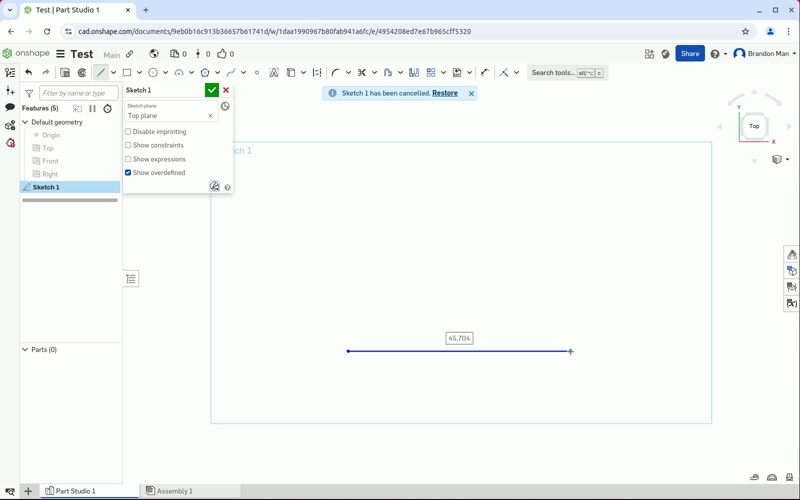
mouse_move(570, 214)
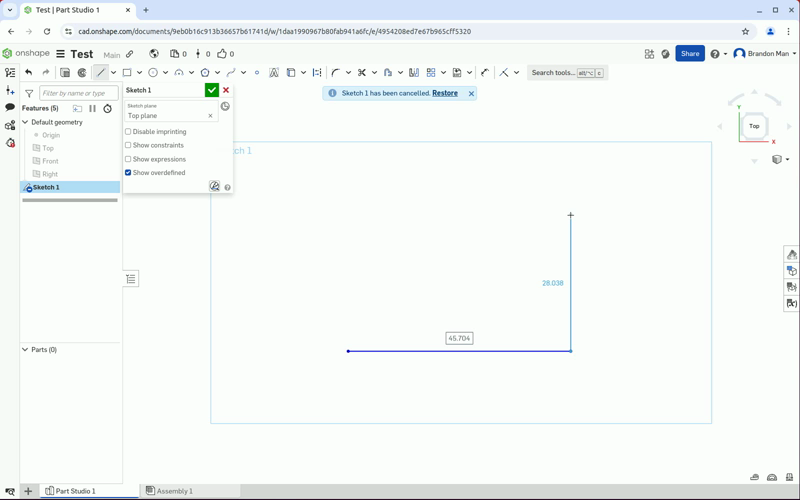
click(570, 214)
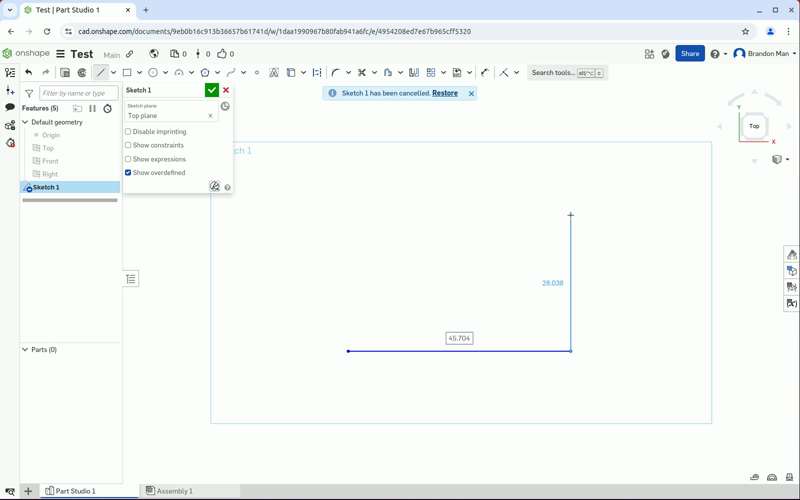
key_up(shift)
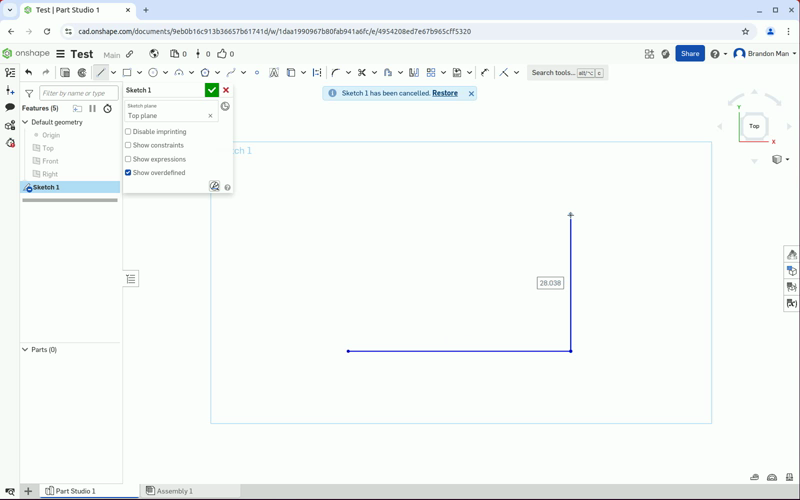
key_down(shift)
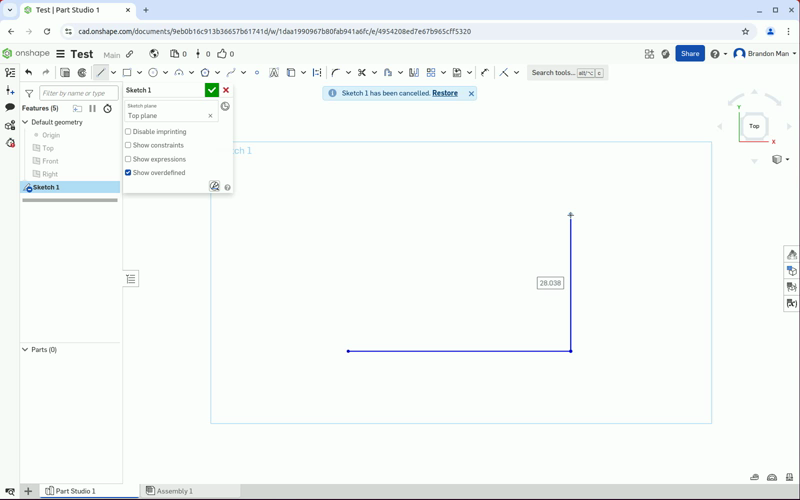
mouse_move(348, 214)
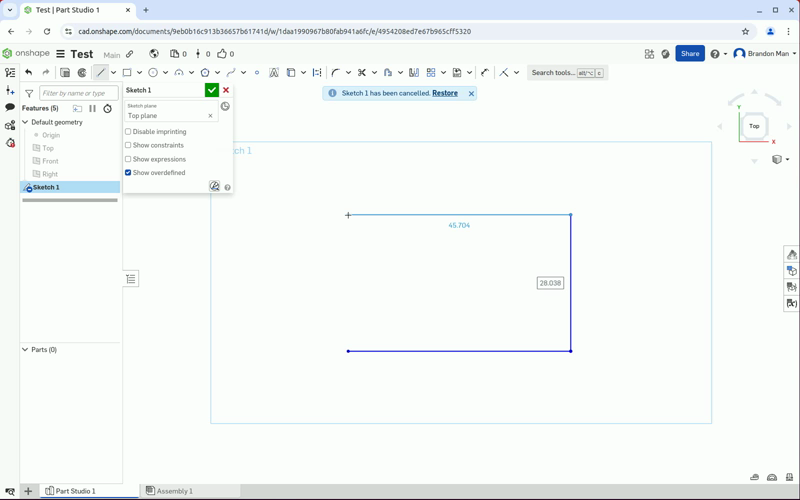
click(348, 214)
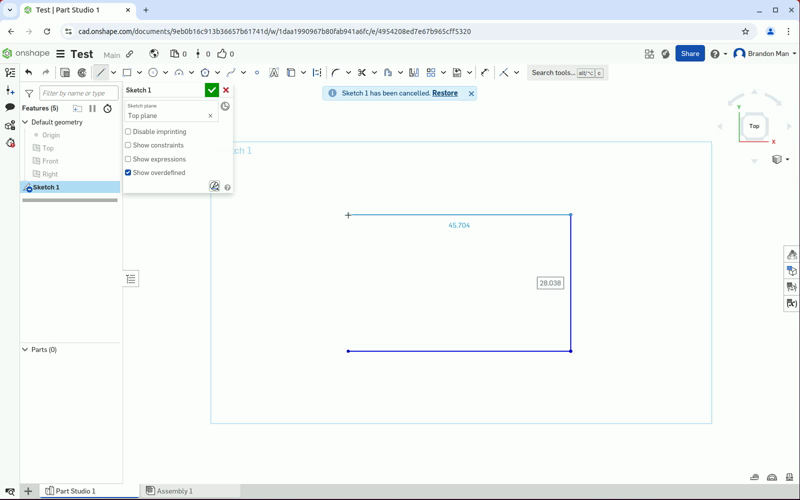
key_up(shift)
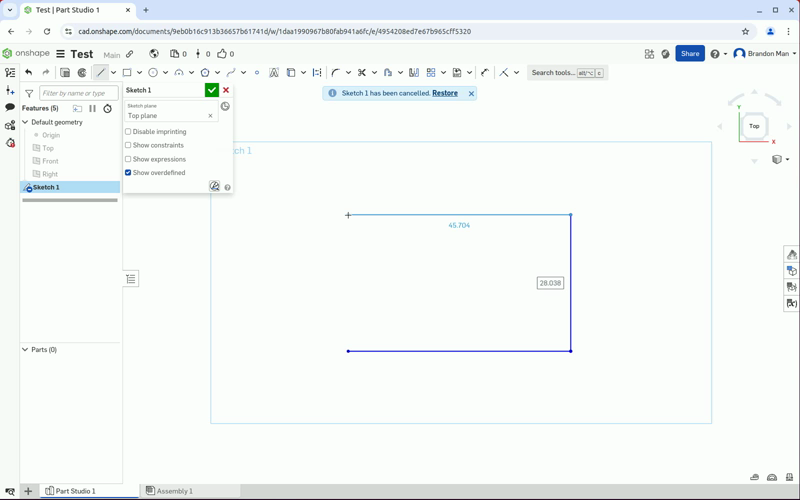
key_down(shift)
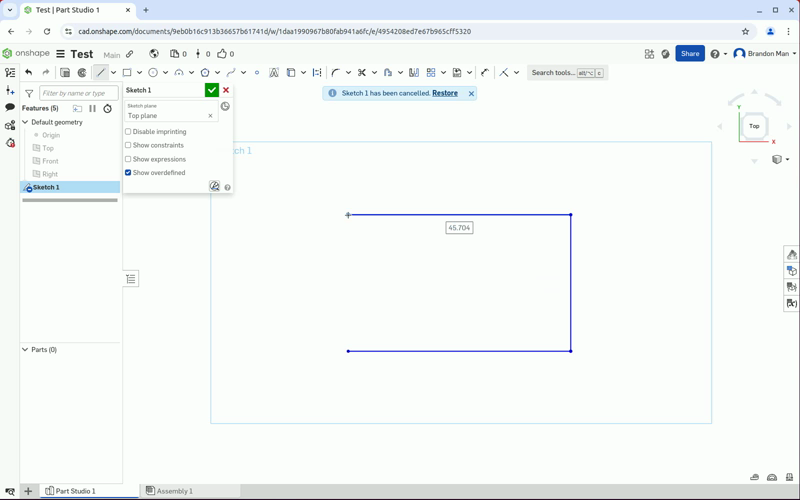
mouse_move(348, 351)
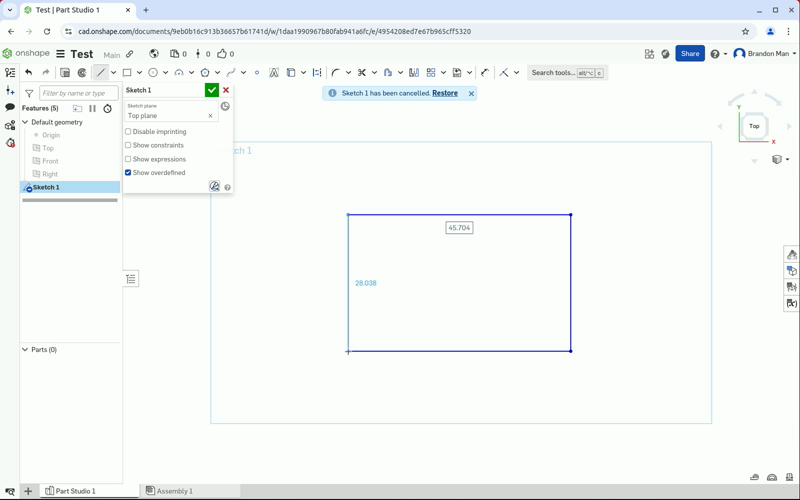
key_up(shift)
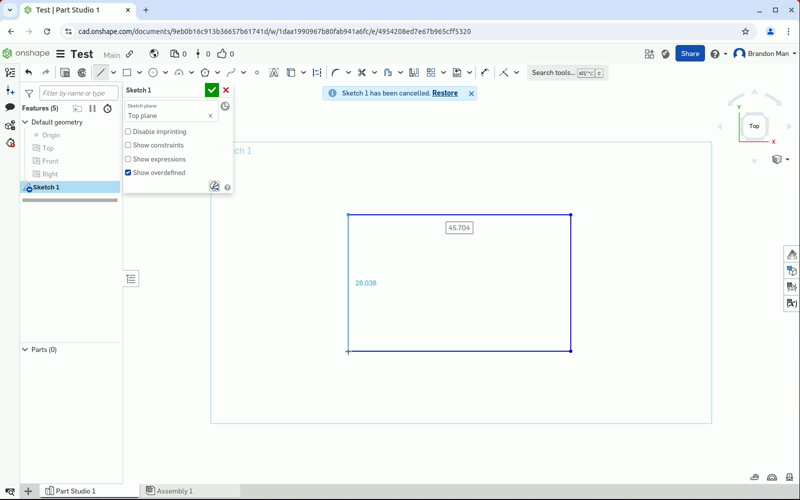
click(348, 351)
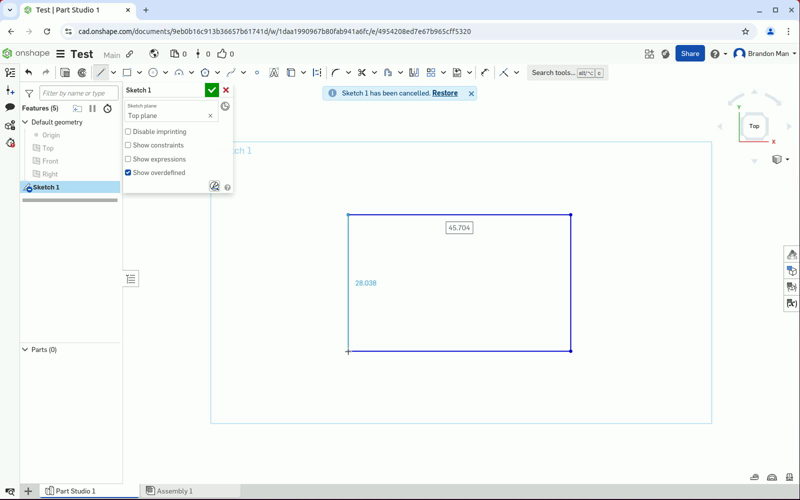
key(esc)
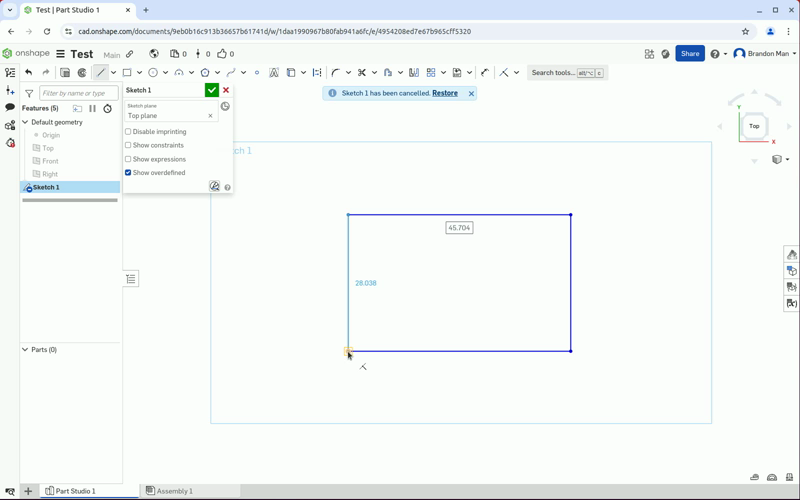
mouse_move(468, 302)
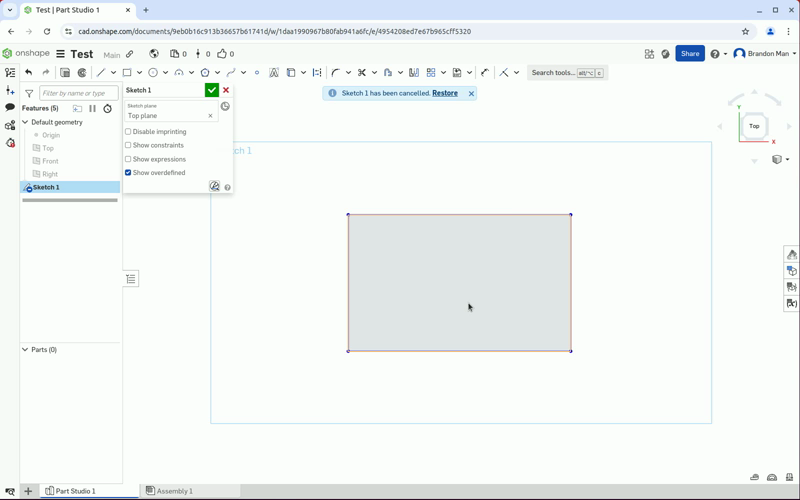
click(468, 302)
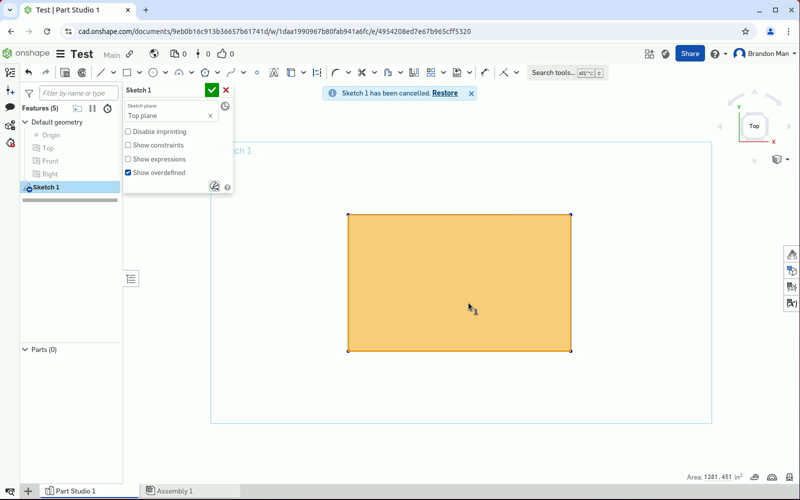
mouse_move(73, 352)
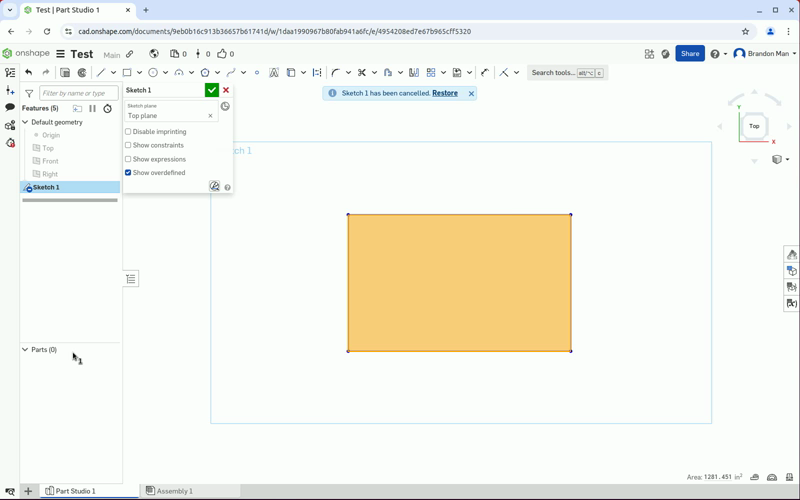
key(shift+y)
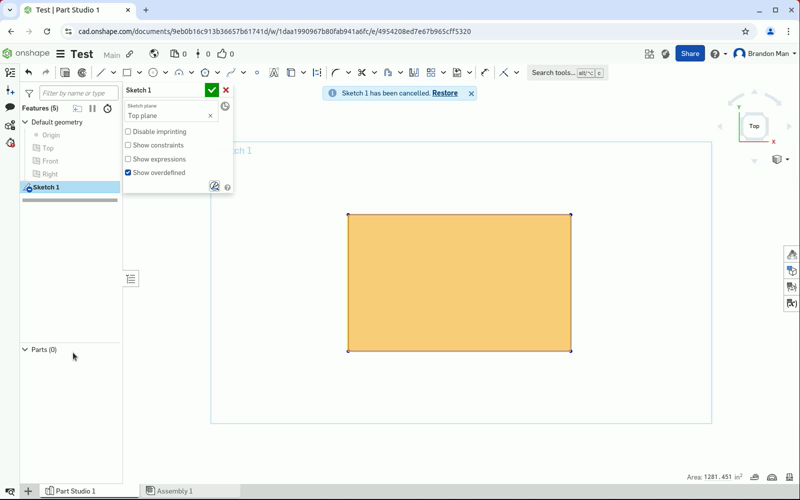
key(shift+e)
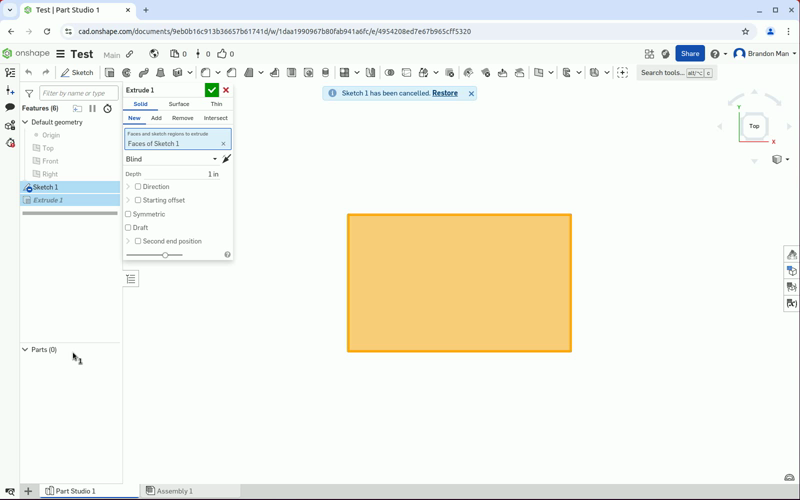
mouse_move(143, 106)
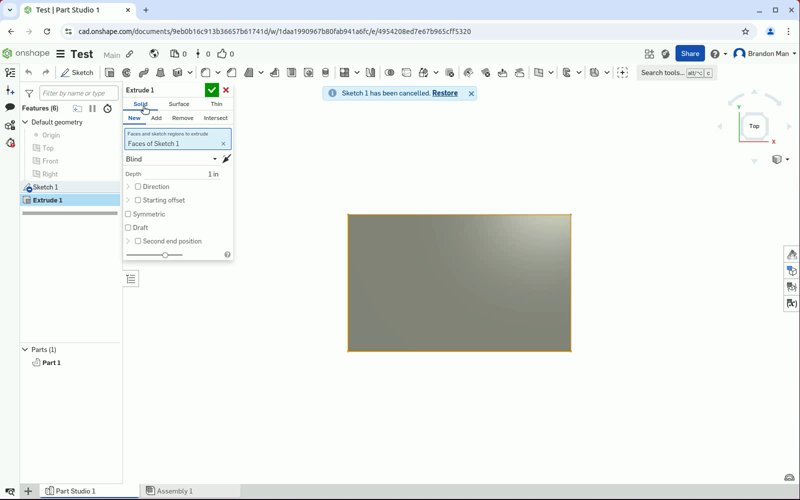
click(143, 106)
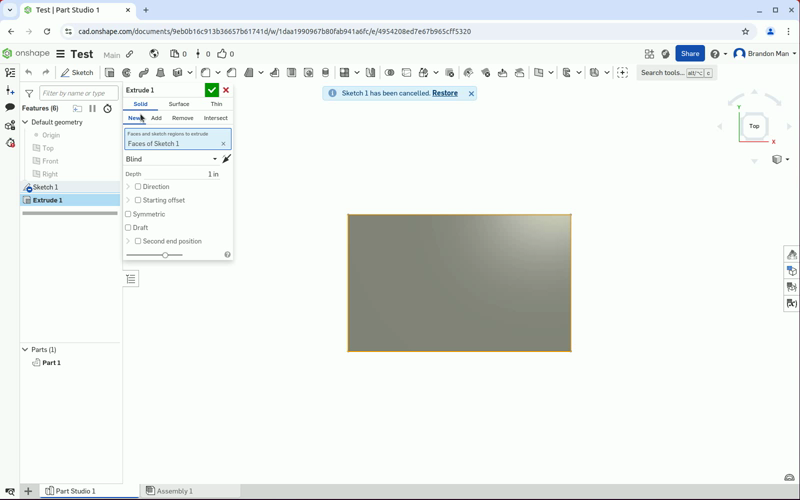
mouse_move(137, 120)
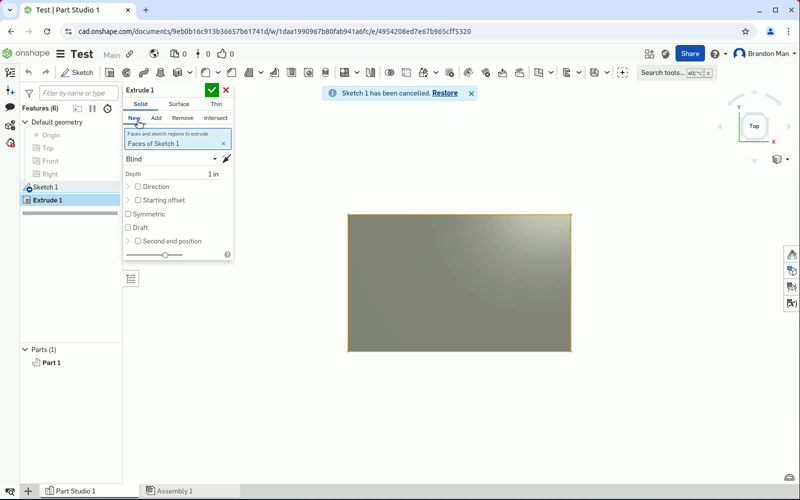
click(137, 120)
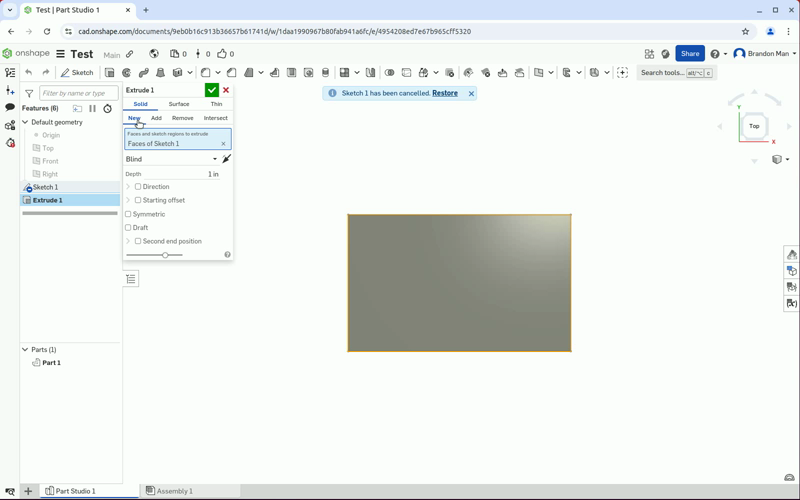
key(tab, 4)
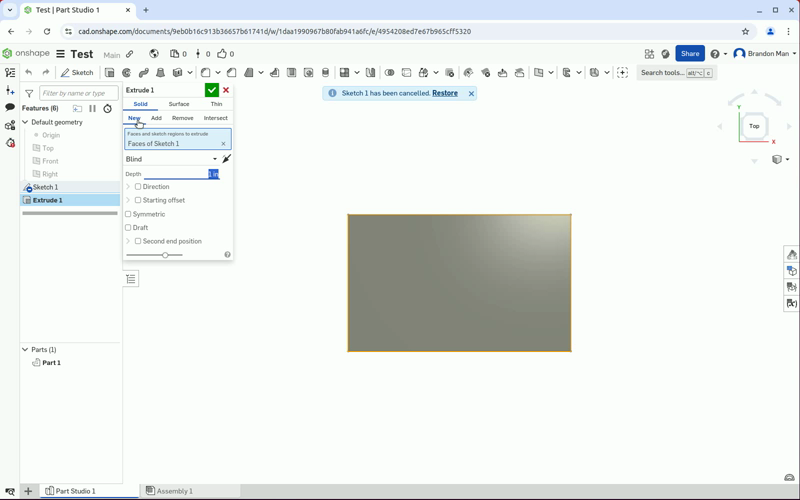
text(1.444)
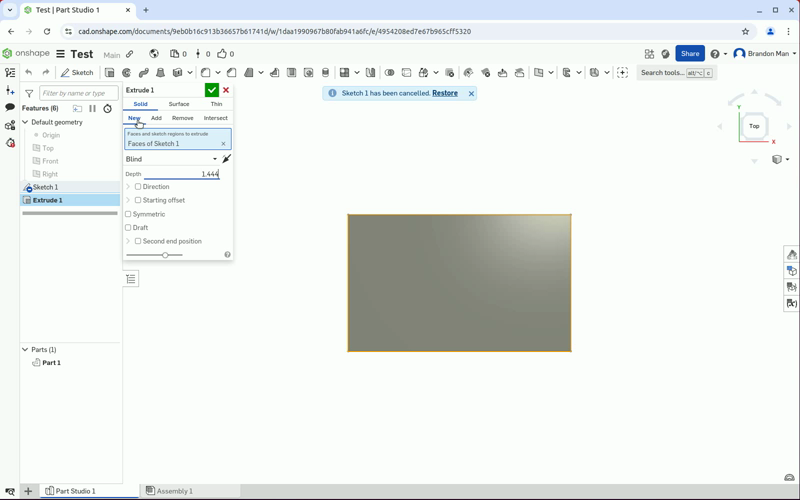
key(enter)
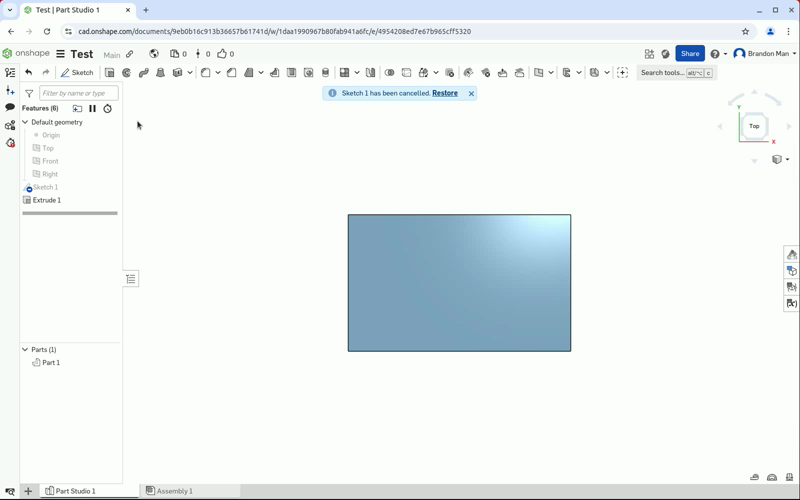
key(shift+h)
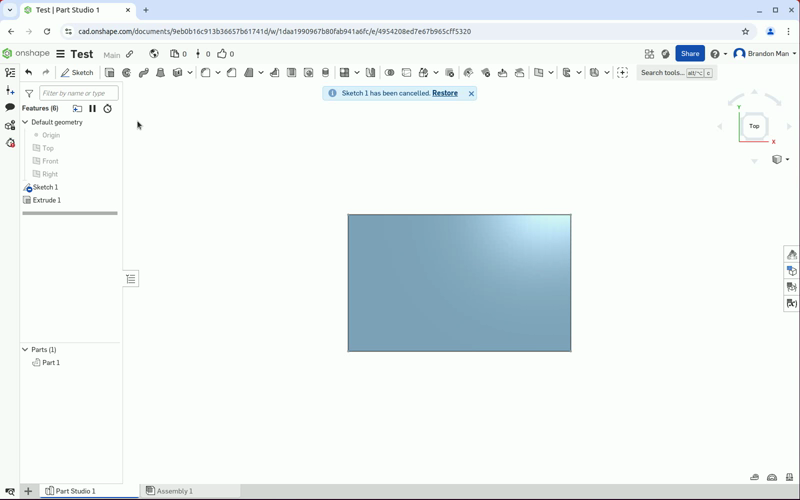
key(shift+h)
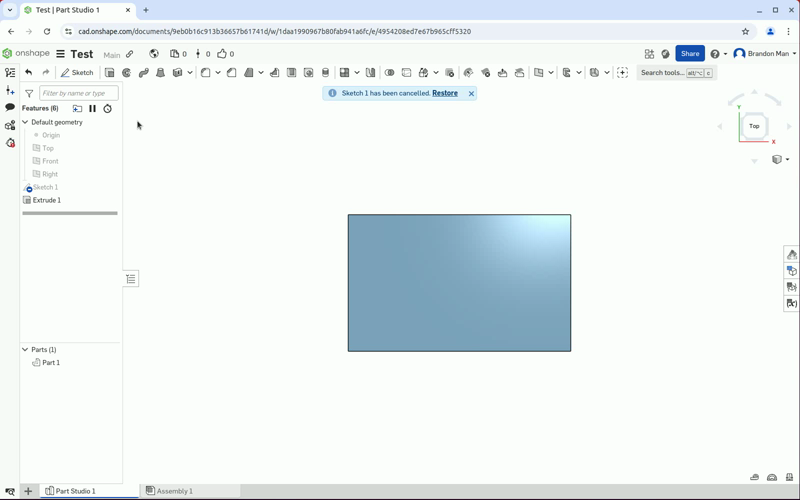
mouse_move(73, 189)
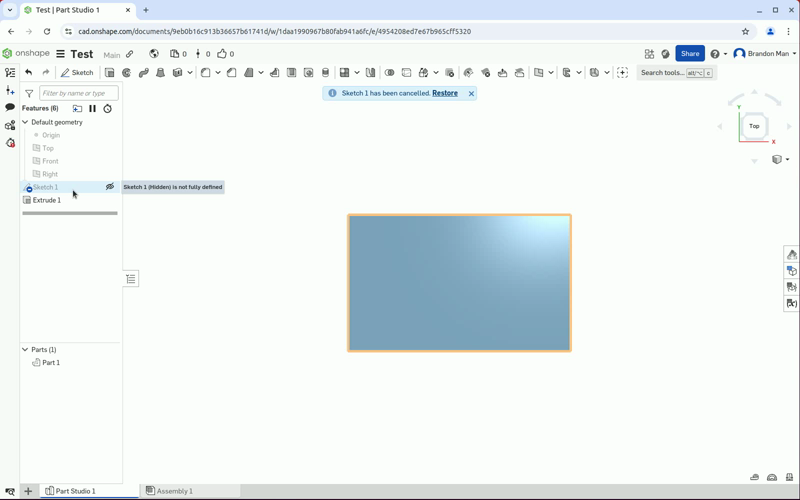
click(73, 189)
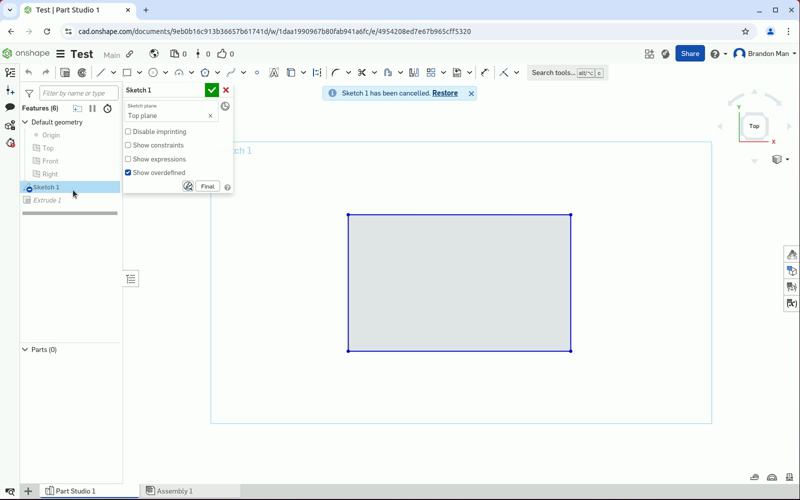
mouse_move(229, 92)
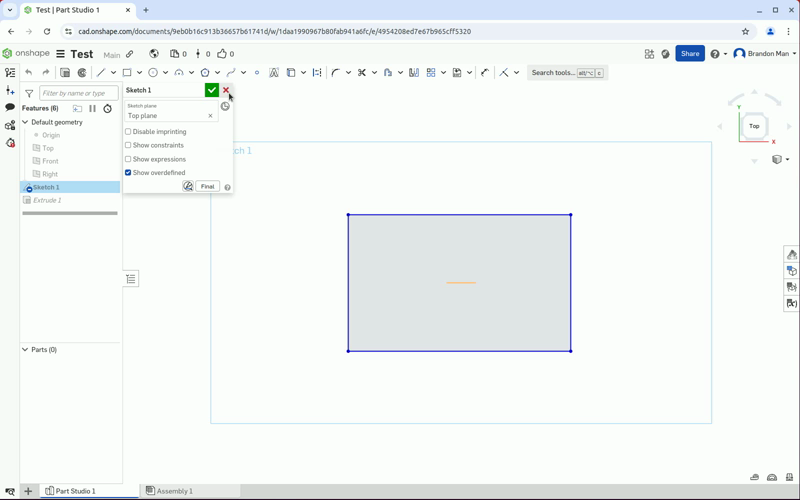
click(229, 92)
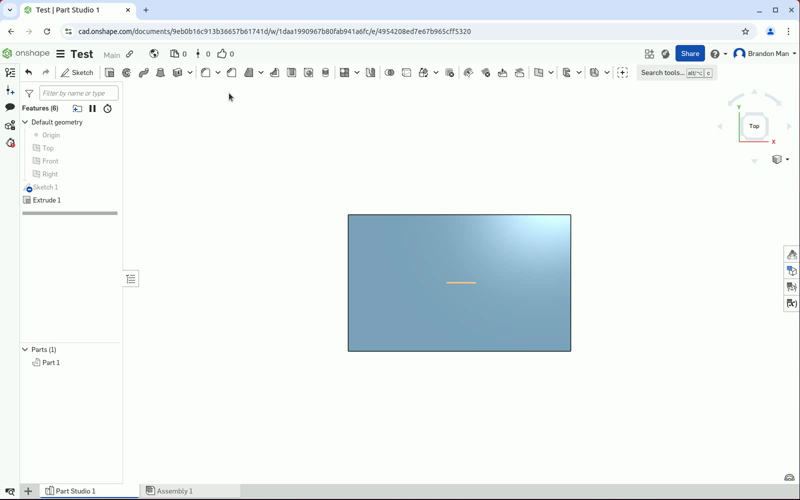
mouse_move(541, 75)
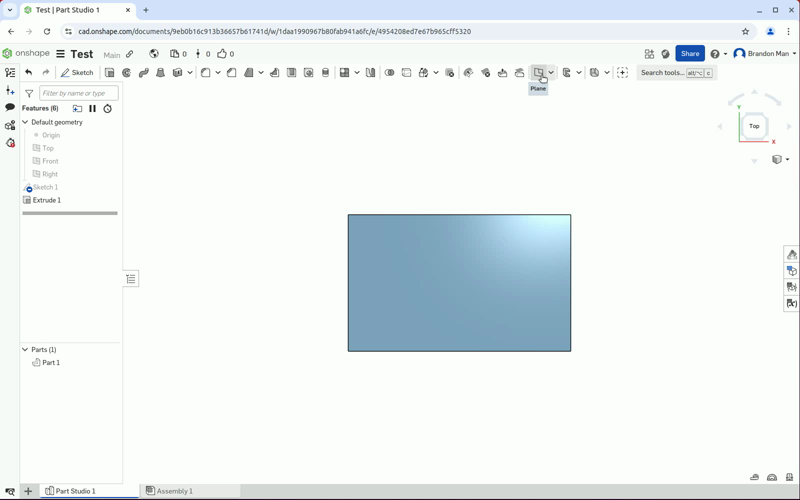
click(541, 75)
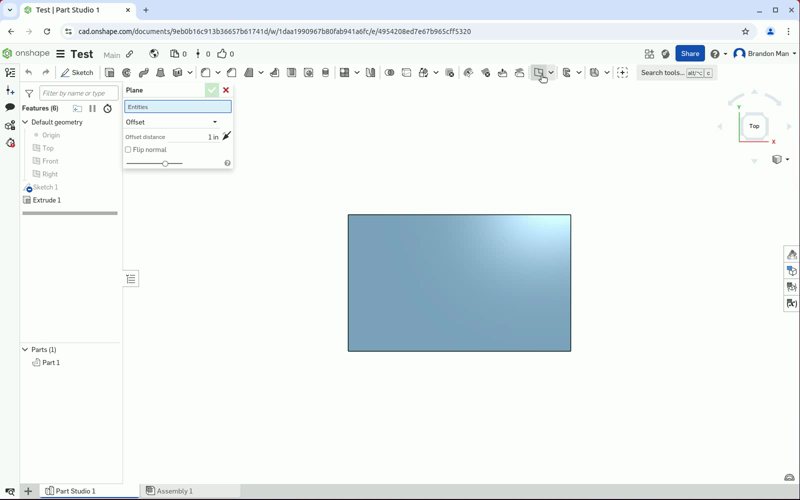
mouse_move(73, 150)
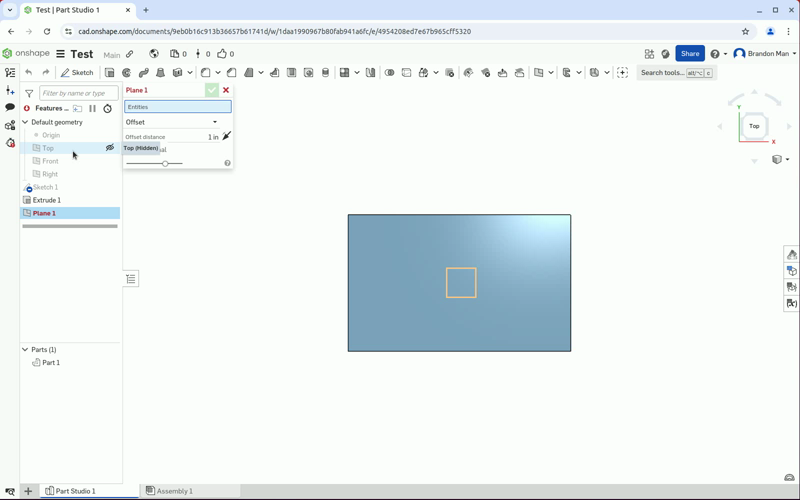
click(73, 150)
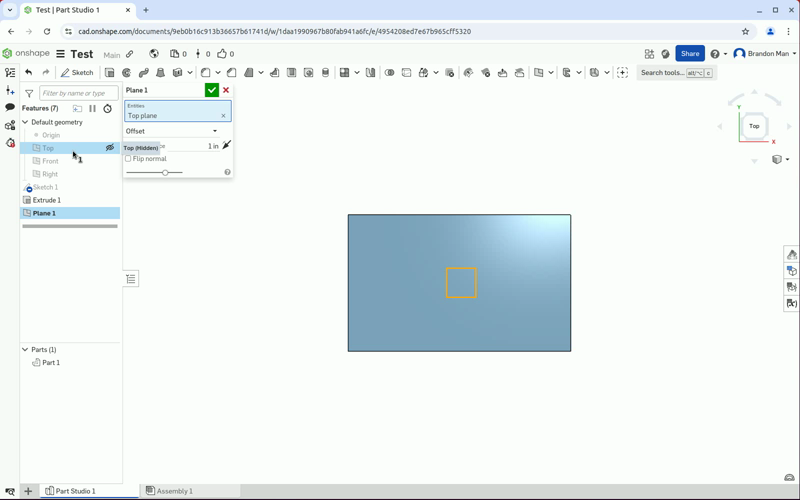
key(tab, 2)
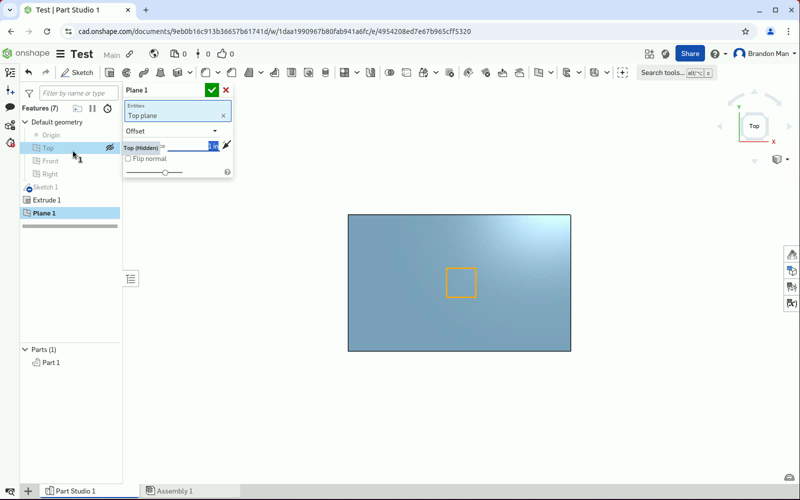
text(1.448)
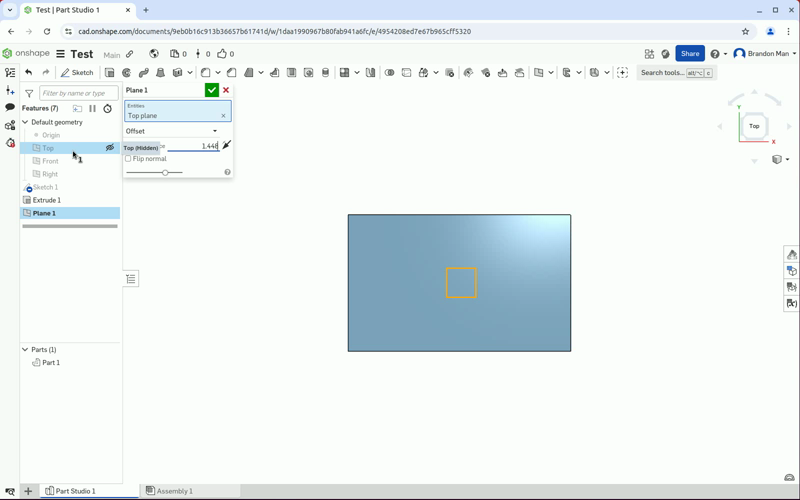
key(enter, 2)
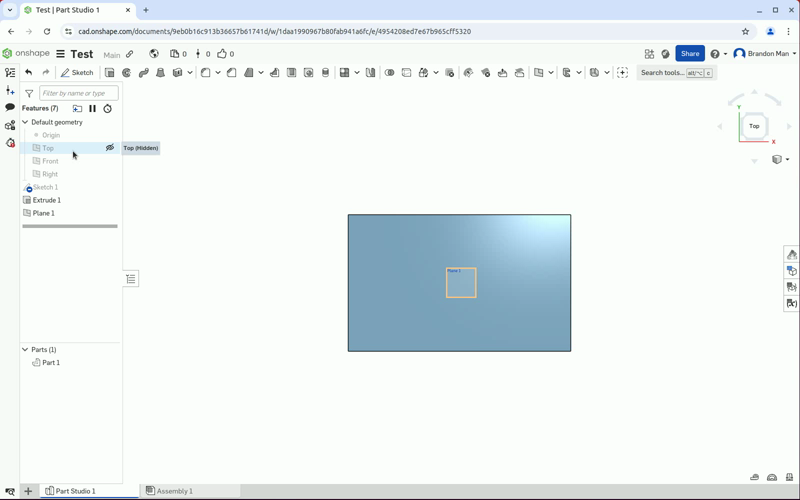
key(shift+s)
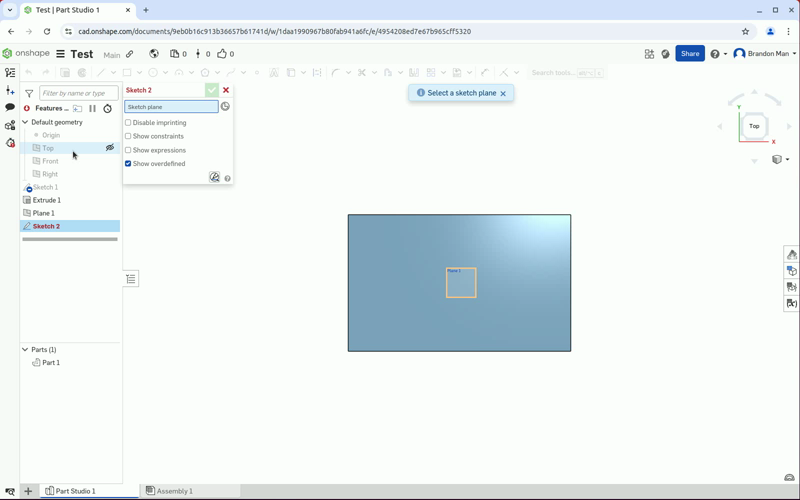
mouse_move(73, 215)
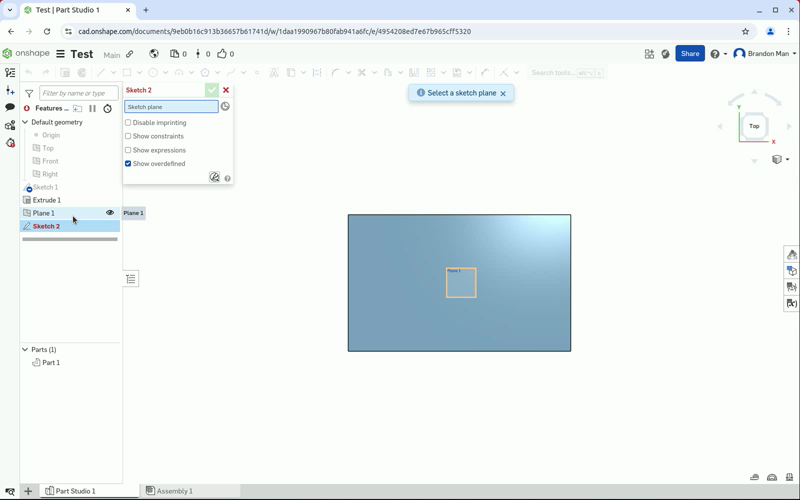
click(73, 215)
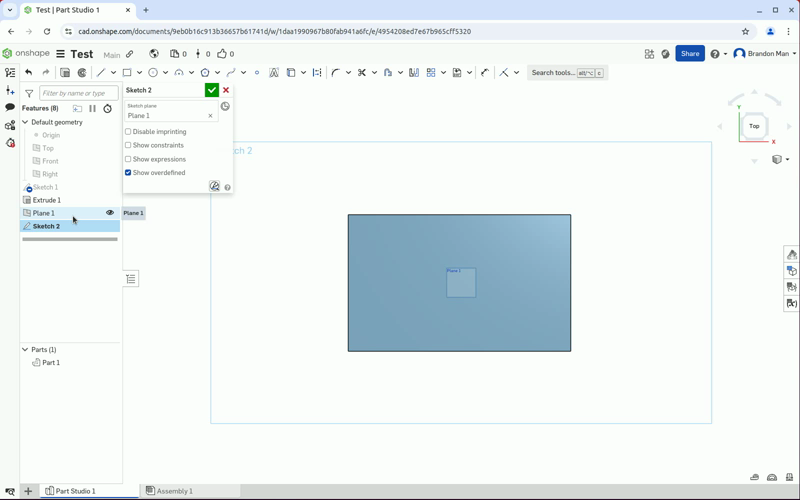
mouse_move(73, 352)
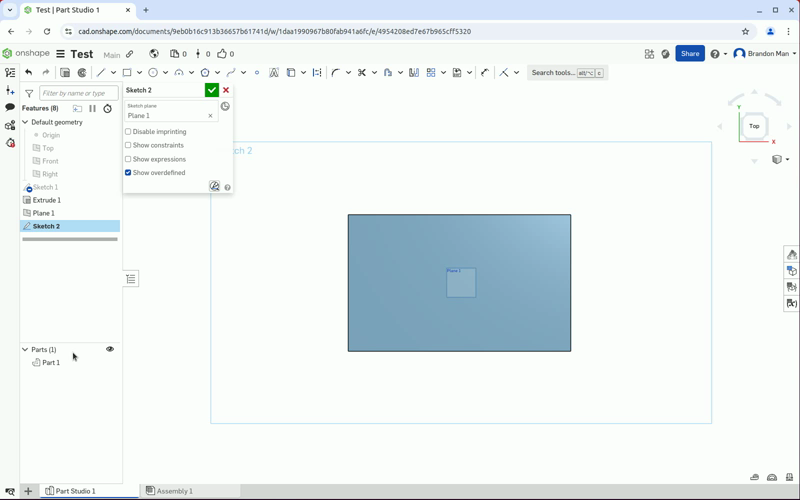
key(y)
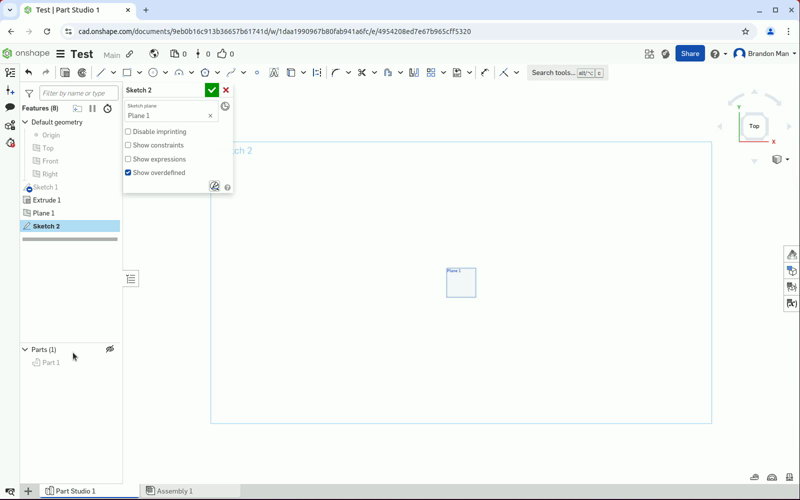
key(c)
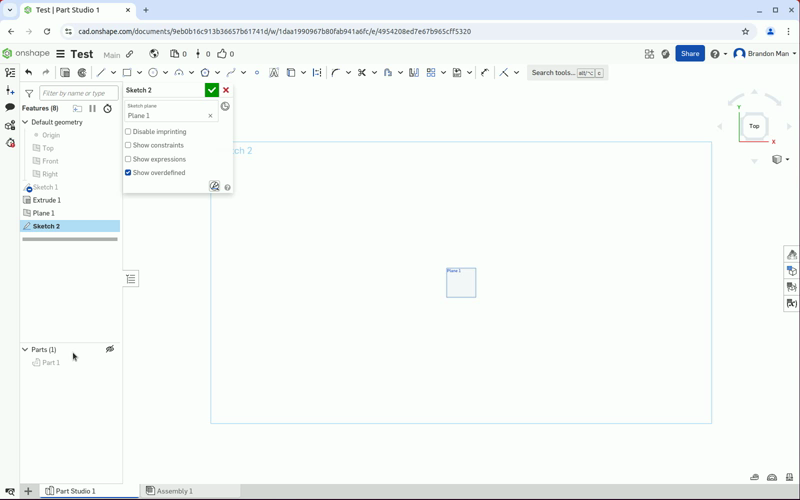
key_down(shift)
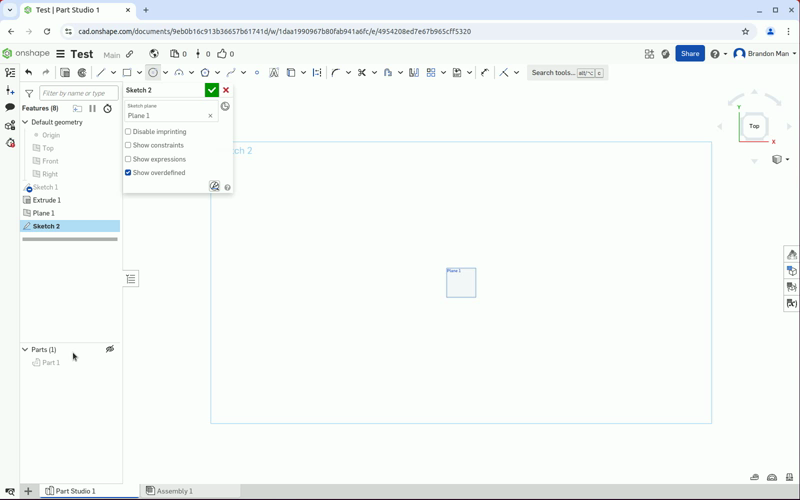
mouse_move(402, 292)
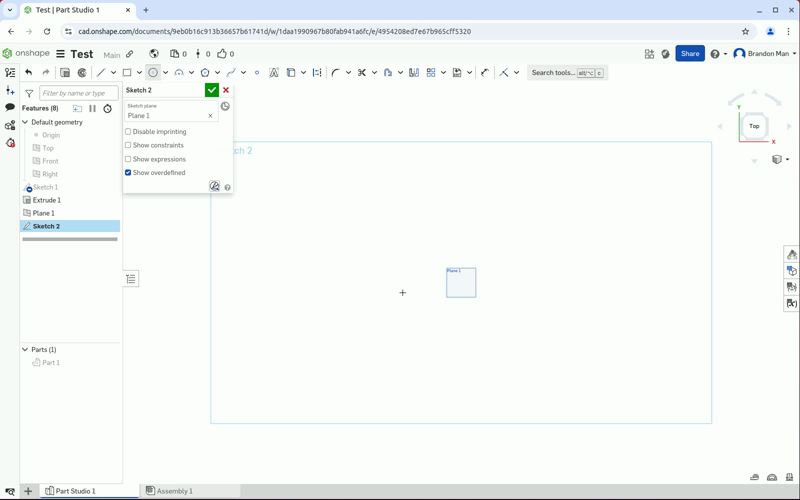
click(402, 292)
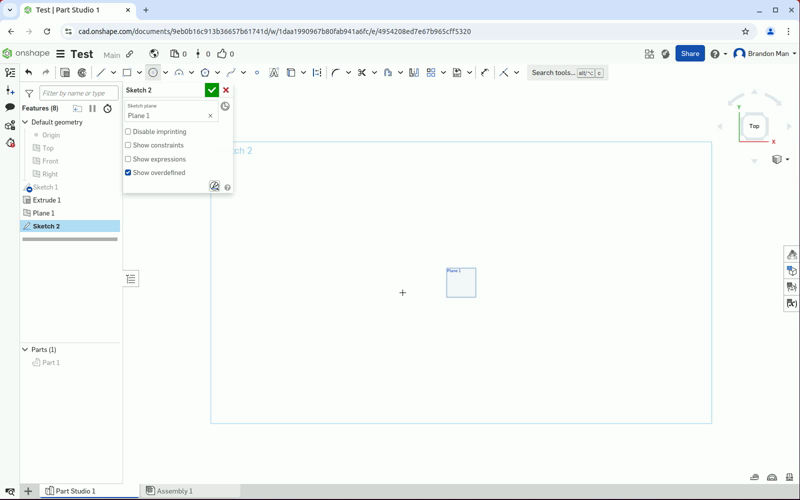
key_up(shift)
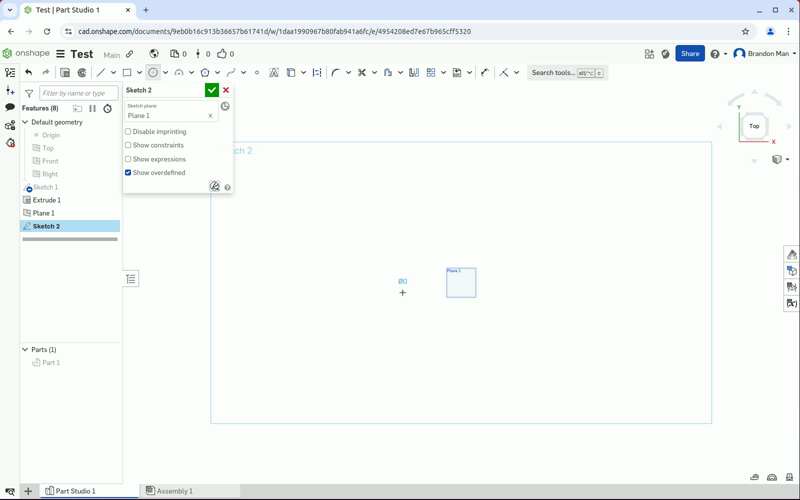
mouse_move(416, 292)
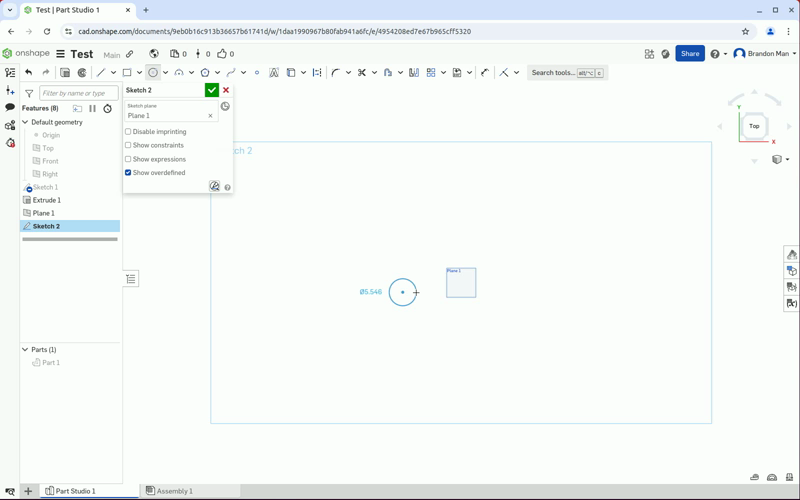
click(416, 292)
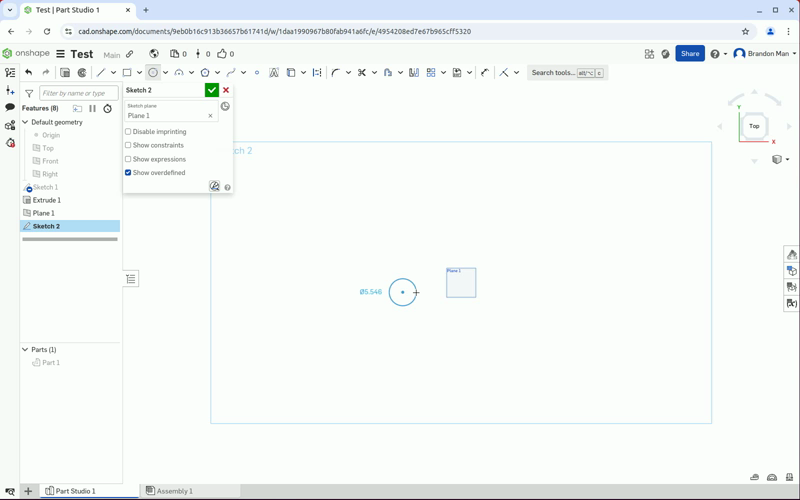
key(esc)
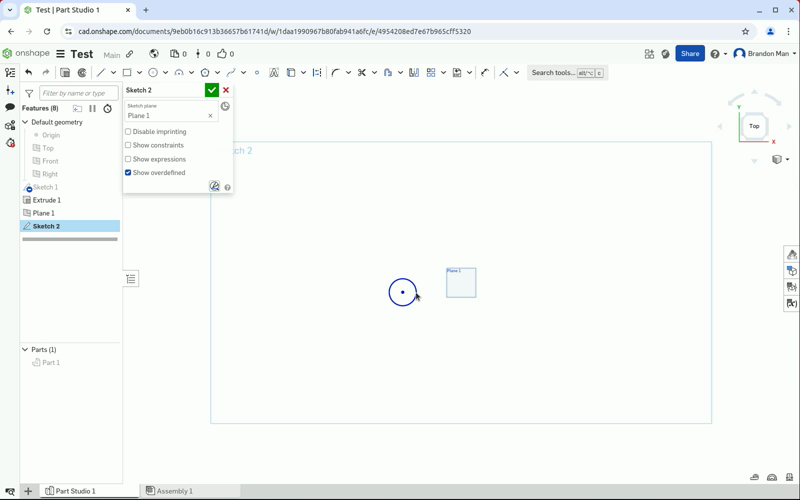
mouse_move(412, 290)
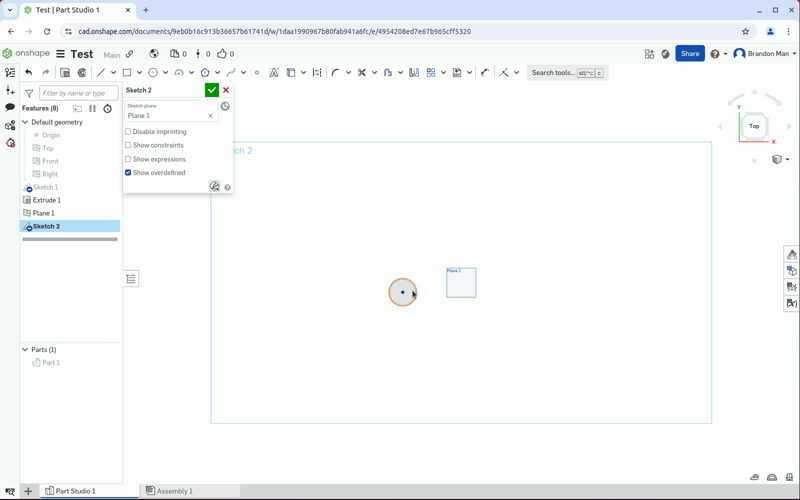
scroll(6)
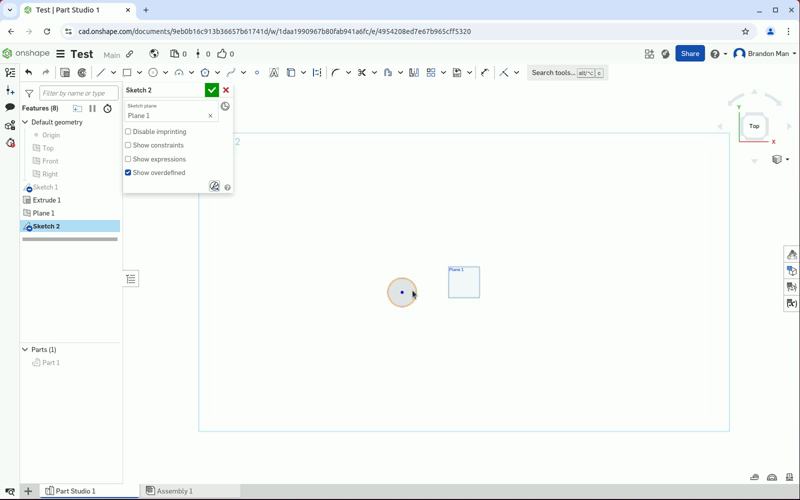
scroll(6)
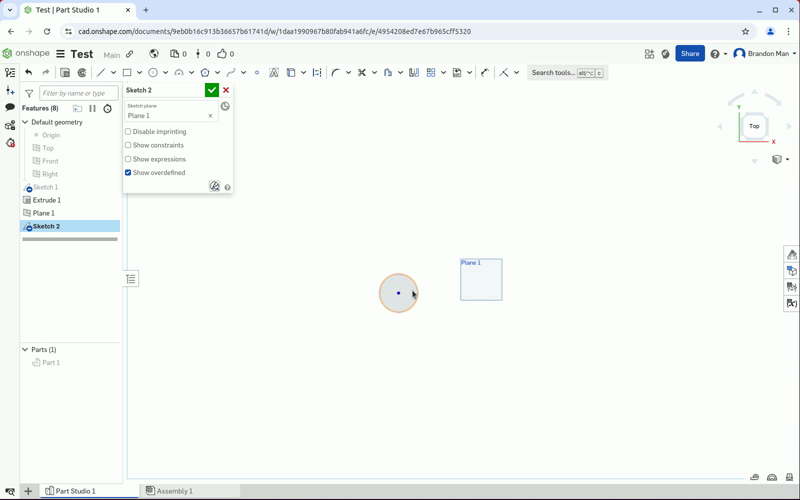
scroll(6)
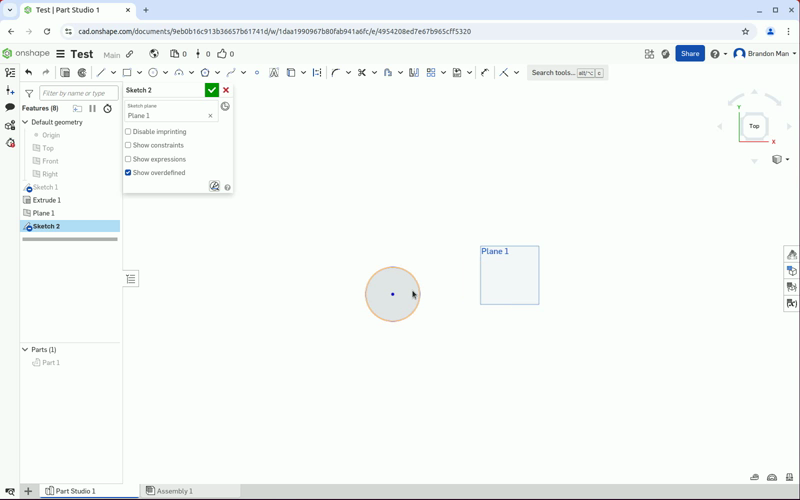
scroll(6)
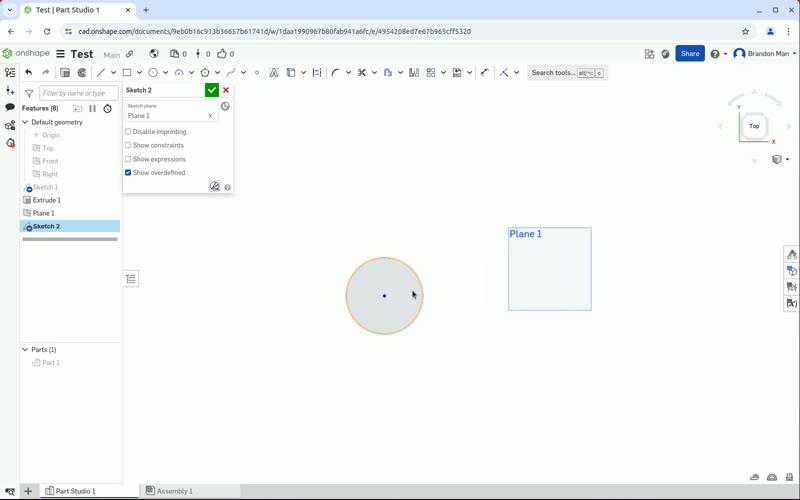
scroll(6)
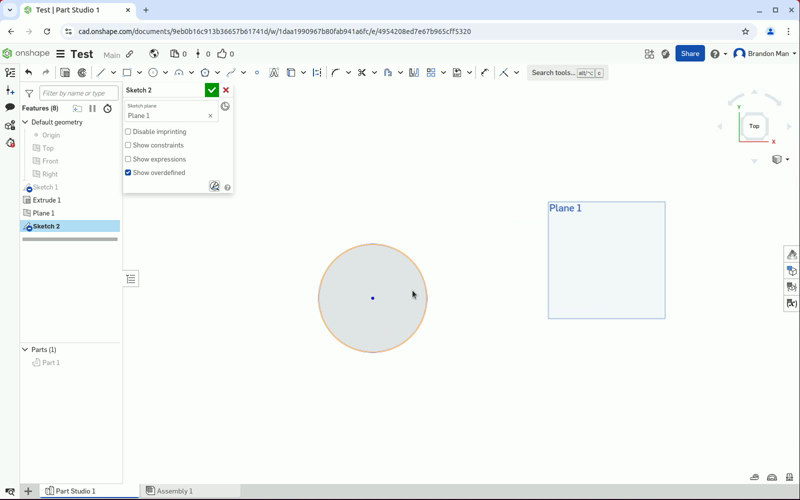
scroll(6)
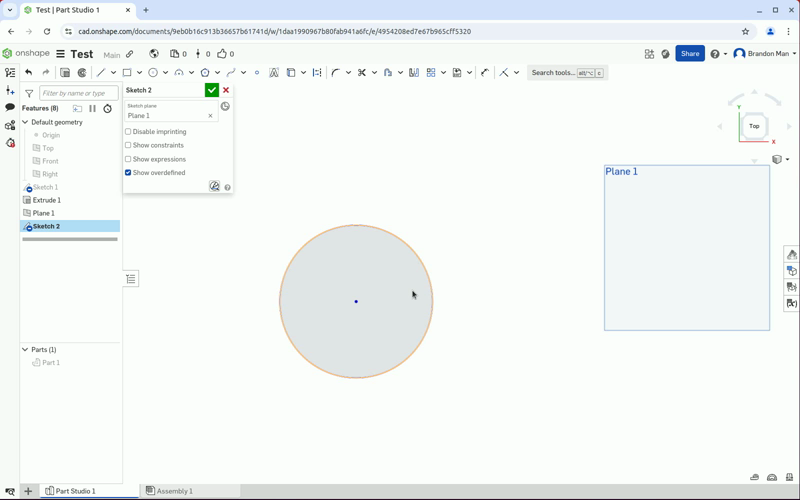
scroll(6)
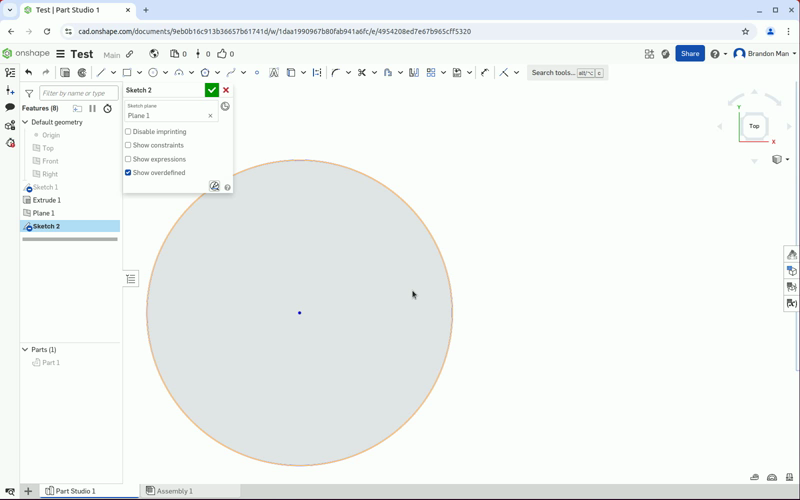
click(412, 290)
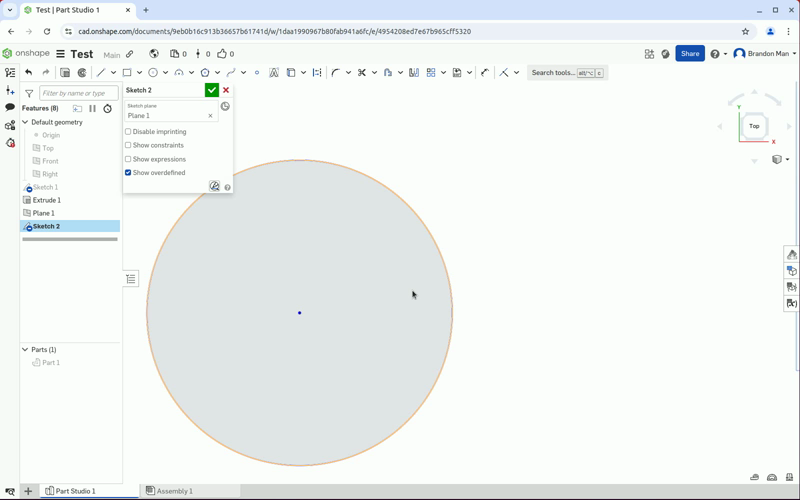
scroll(-6)
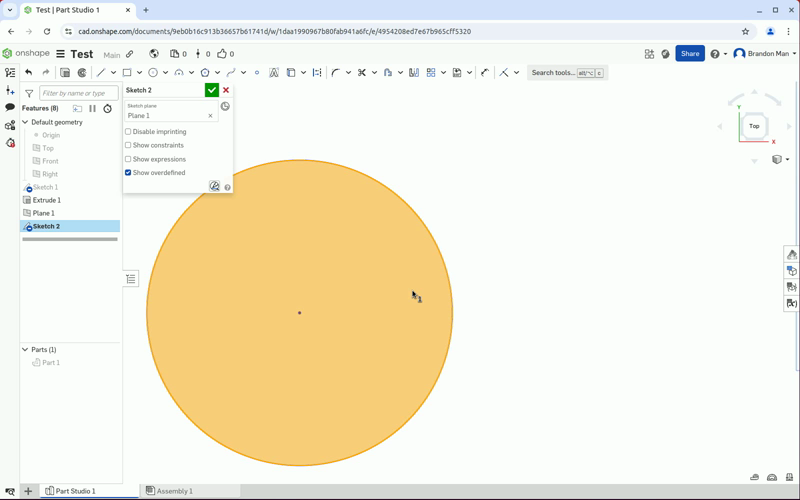
scroll(-6)
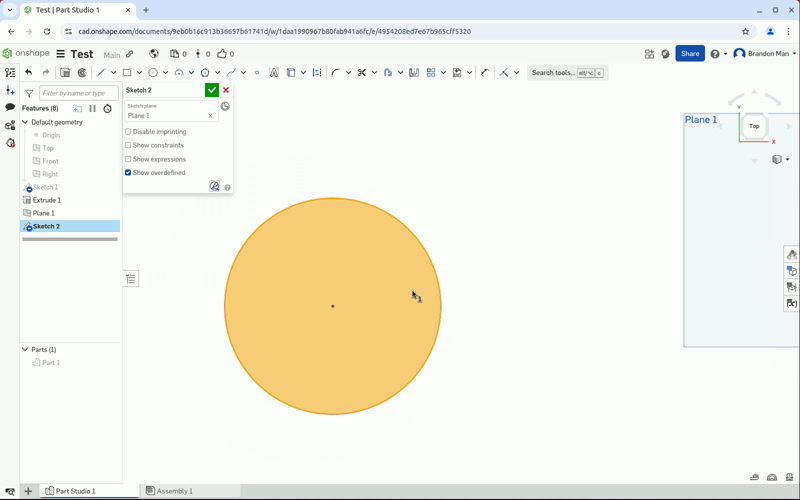
scroll(-6)
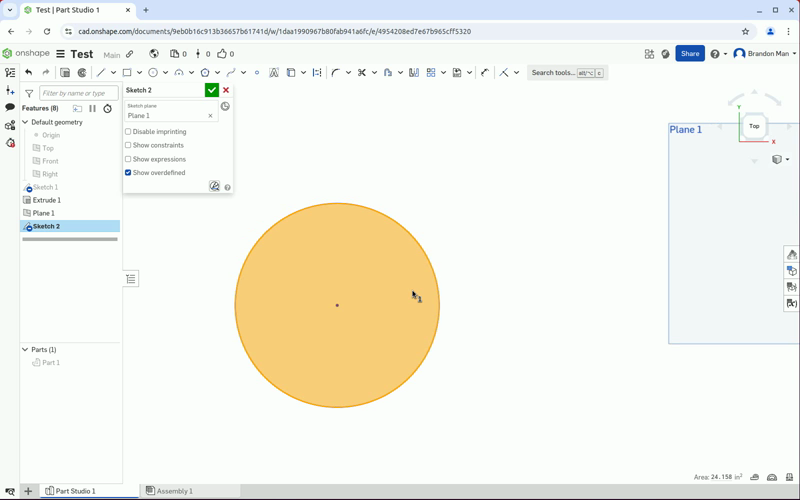
scroll(-6)
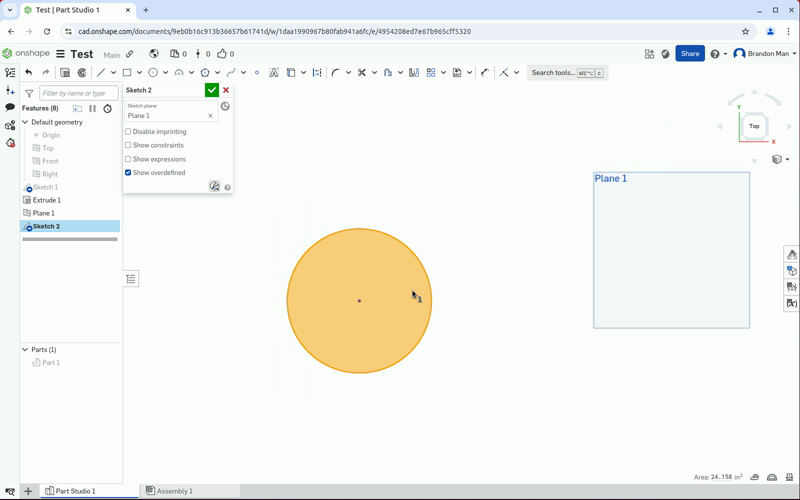
scroll(-6)
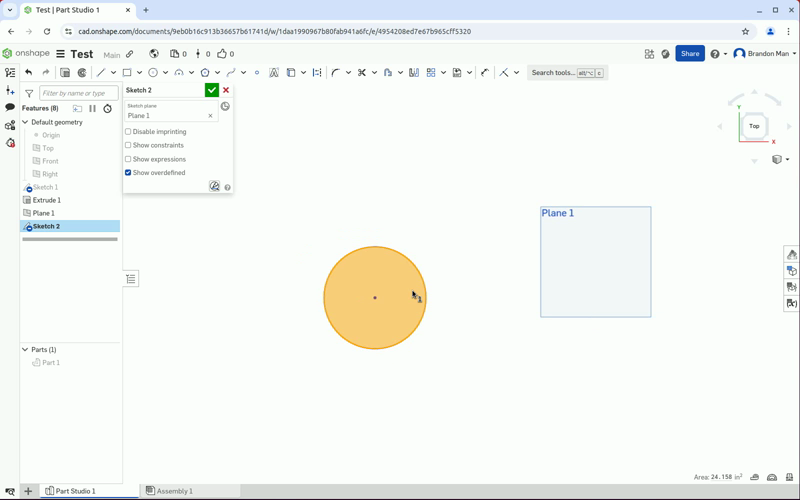
scroll(-6)
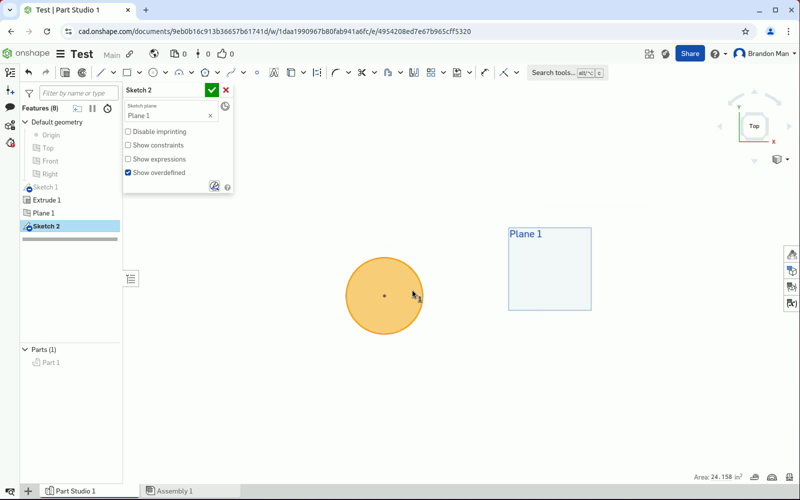
scroll(-6)
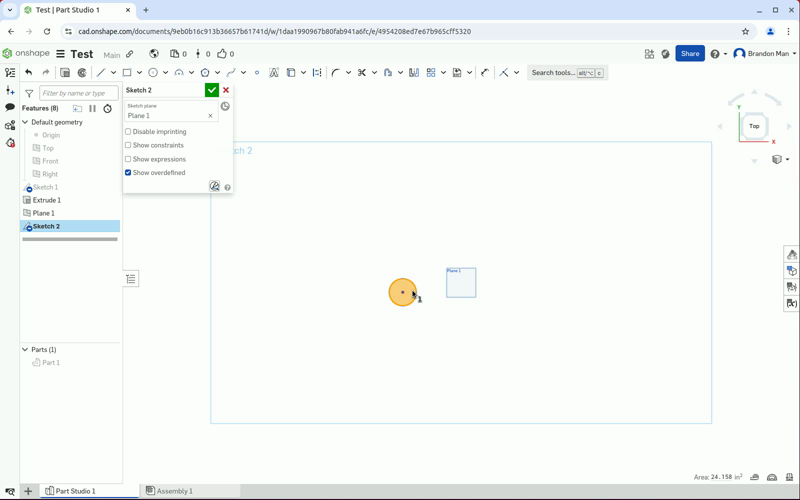
mouse_move(73, 352)
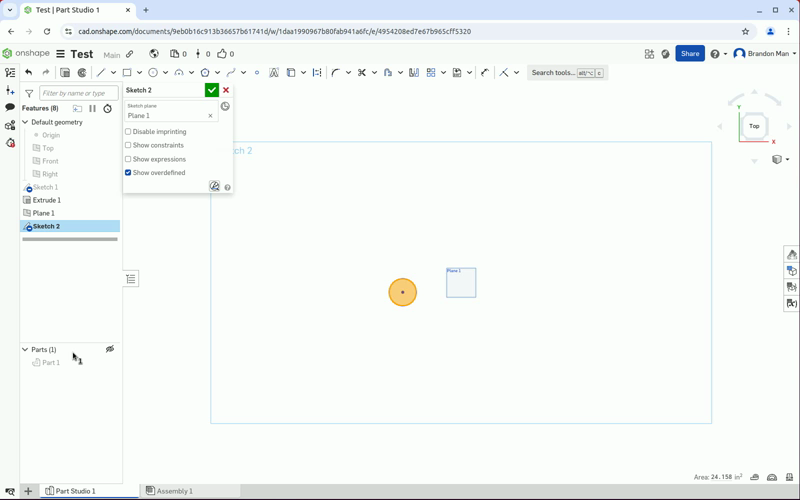
key(shift+y)
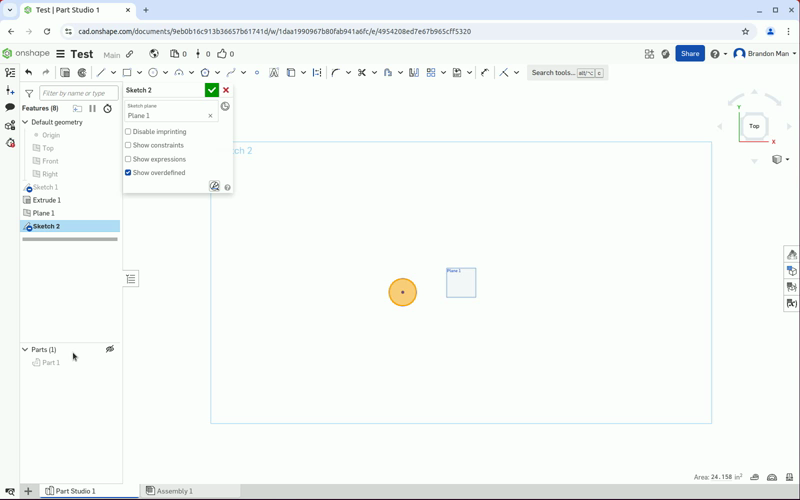
key(shift+e)
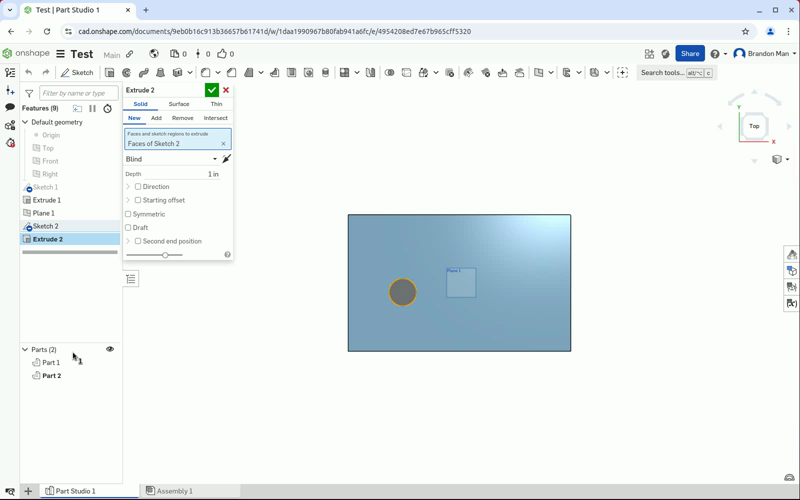
mouse_move(143, 106)
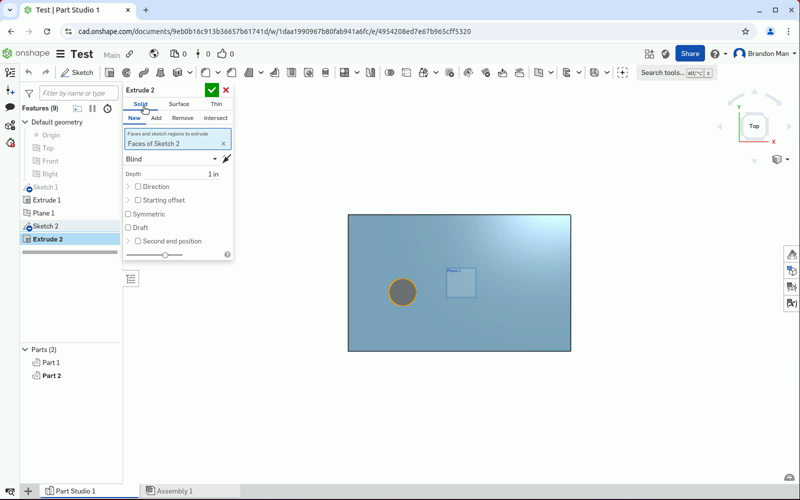
click(143, 106)
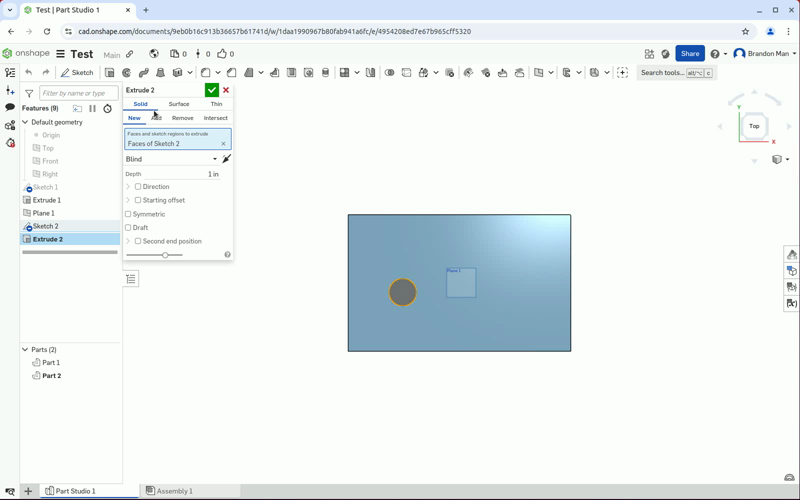
mouse_move(186, 120)
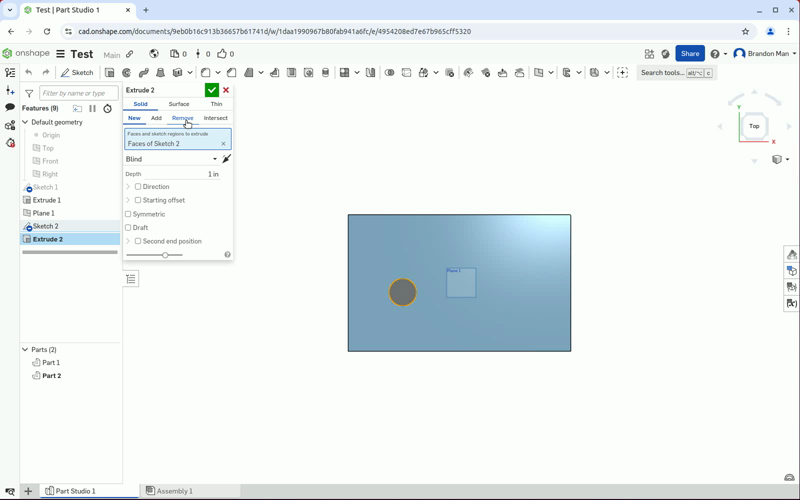
click(186, 120)
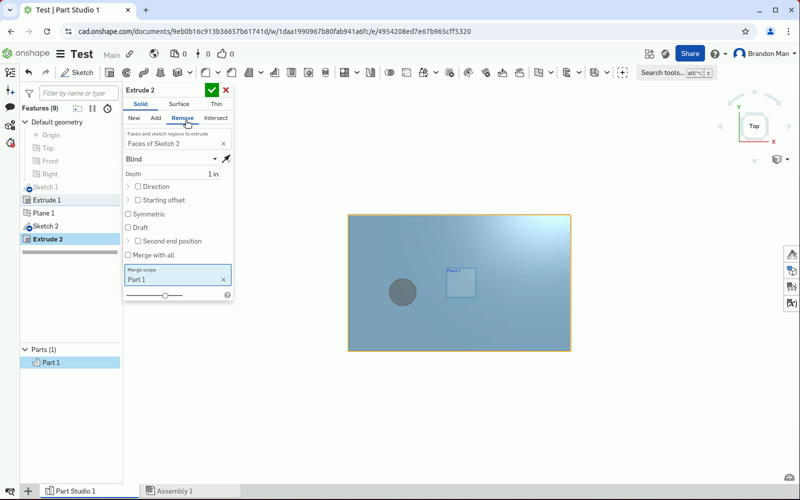
key(tab, 4)
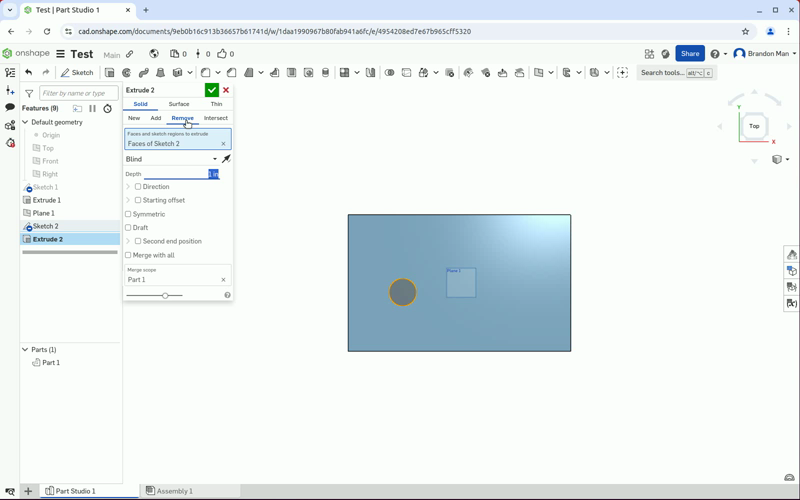
text(13.721)
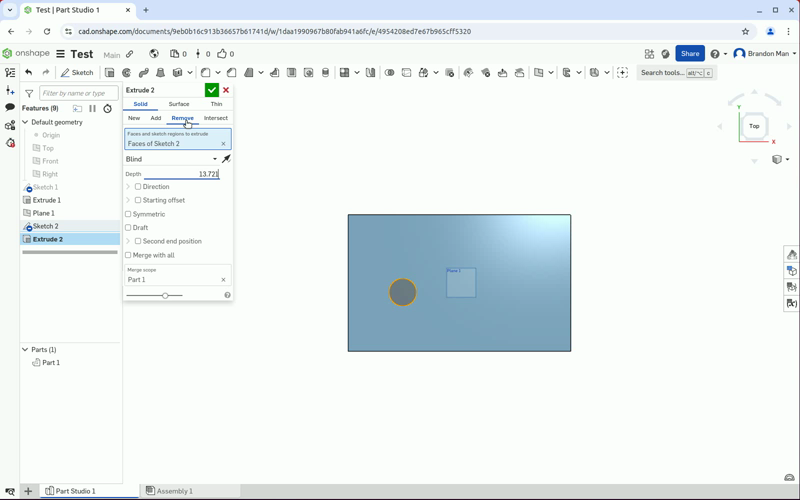
key(tab, 6)
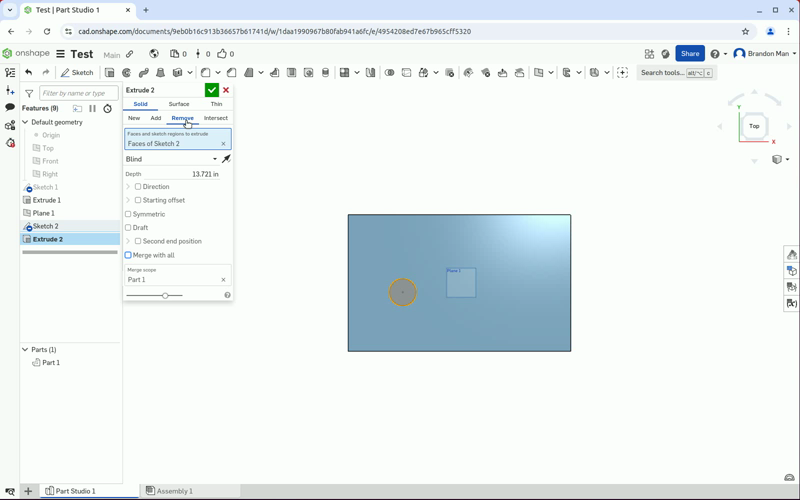
key(space)
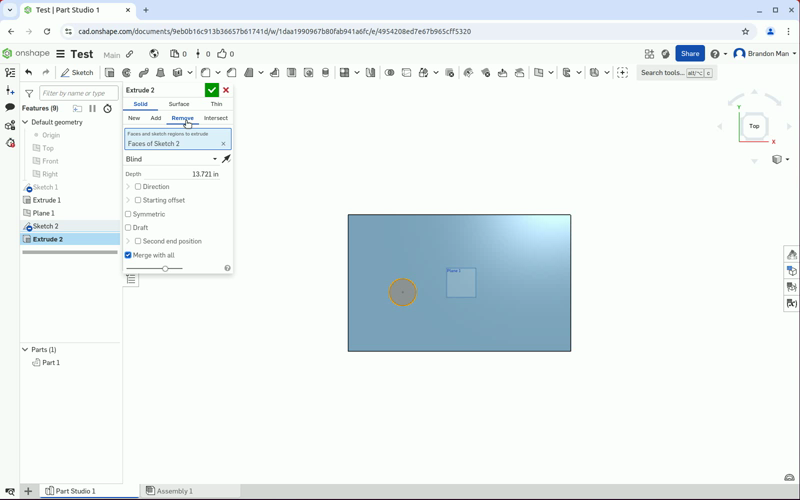
key(enter)
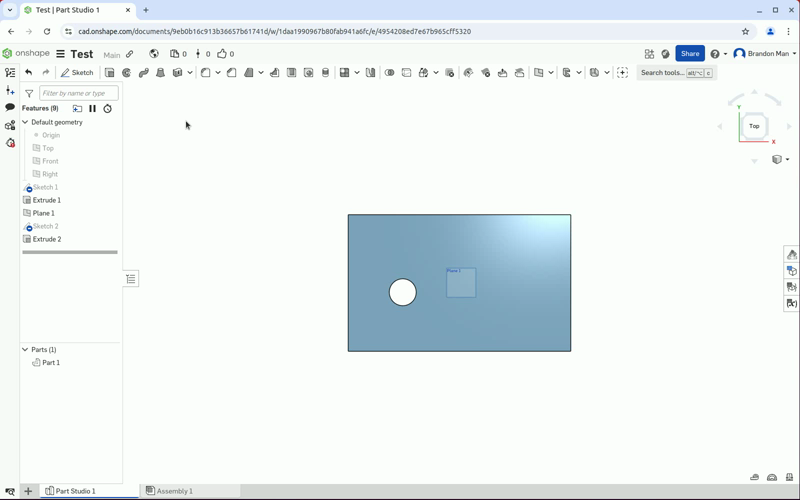
key(shift+h)
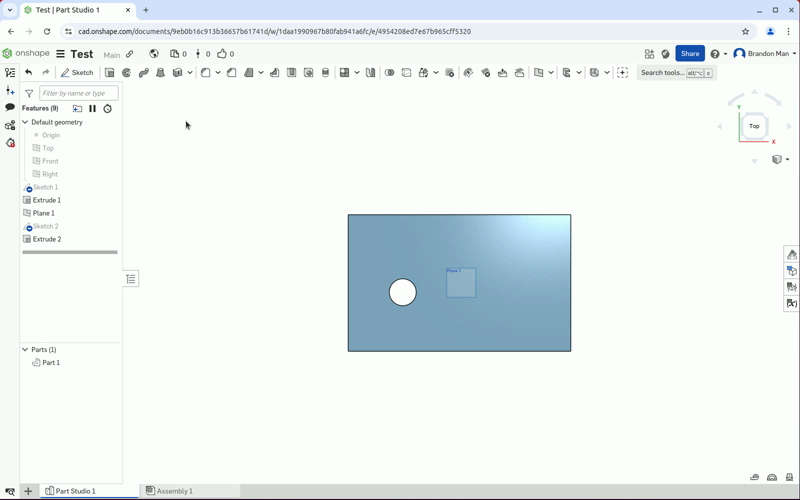
key(shift+h)
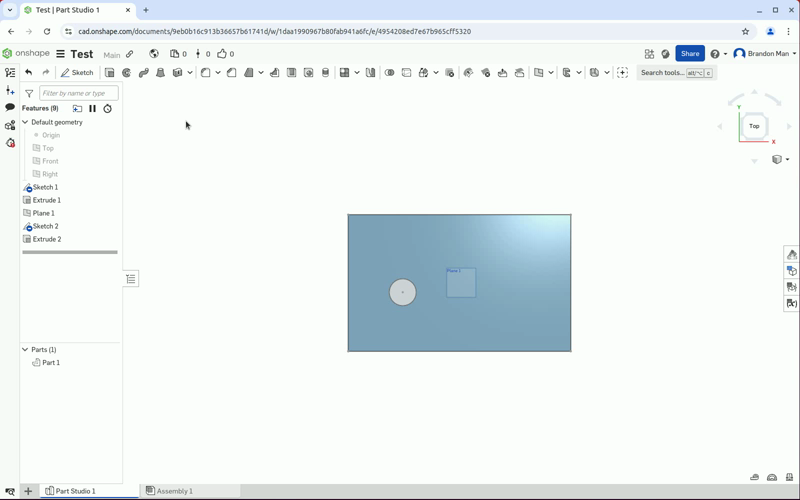
key(shift+7)
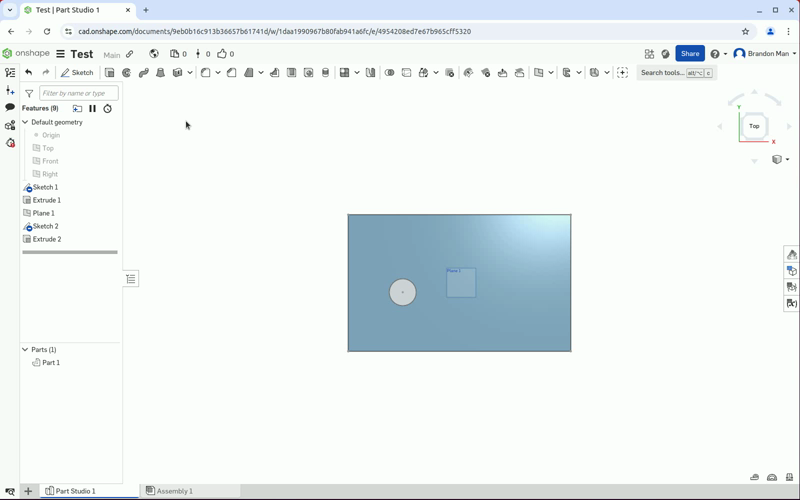
key(up, 3)
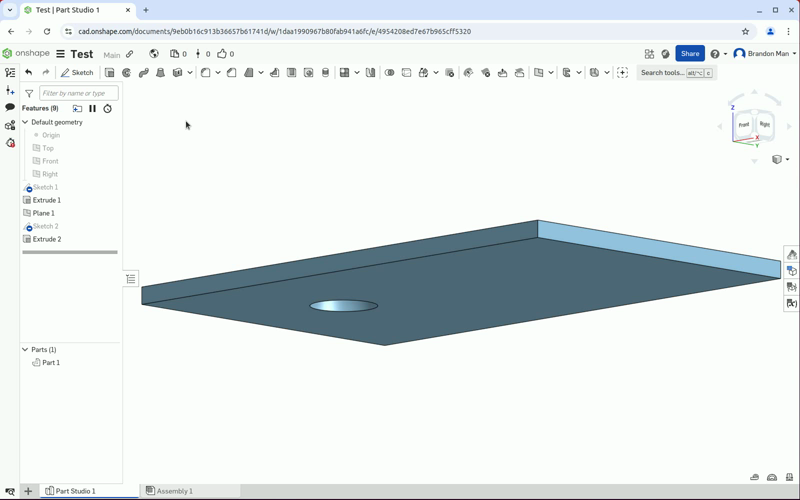
key(left, 3)
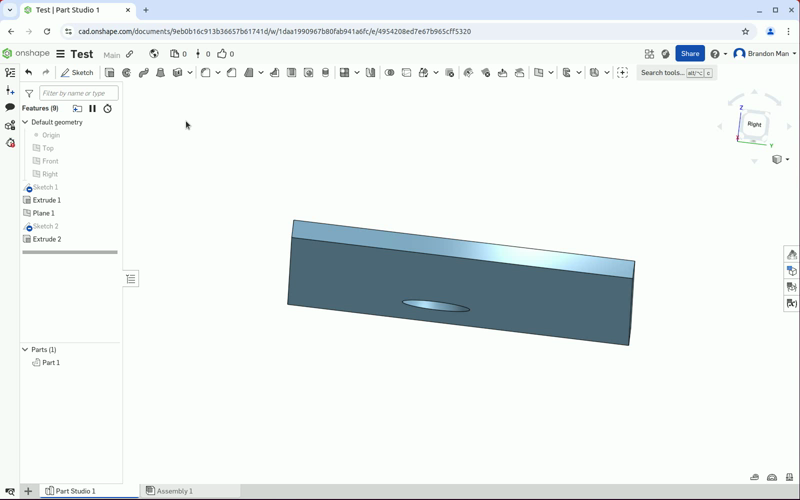
key(right, 3)
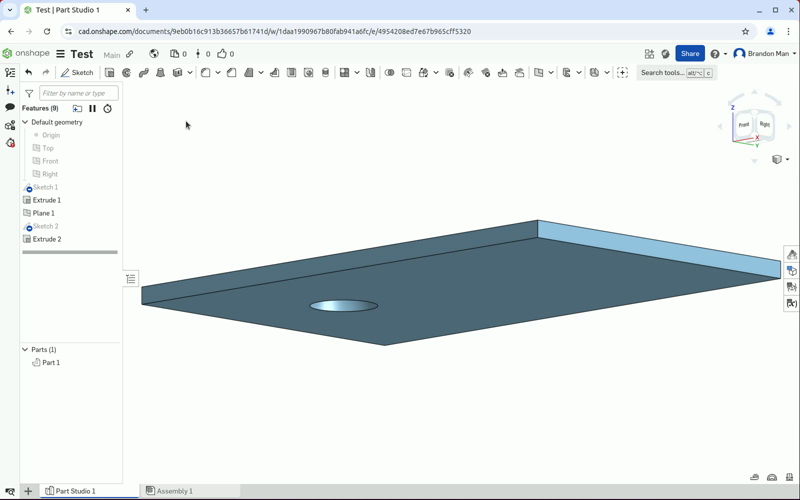
key(down, 3)
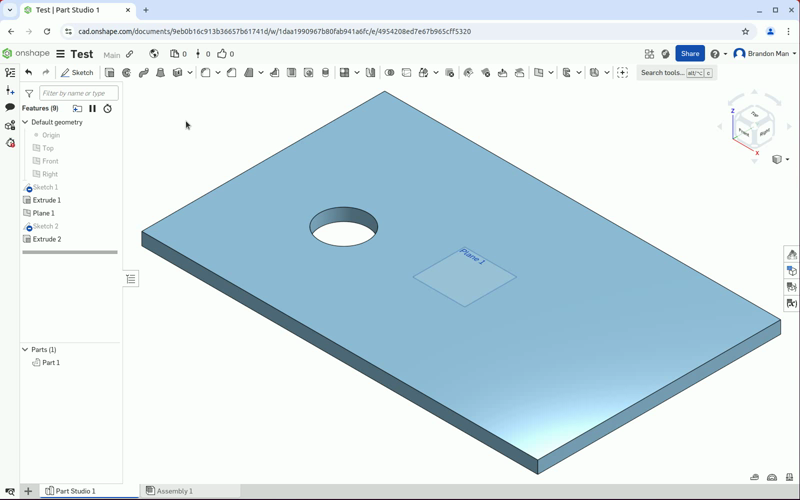
mouse_move(73, 189)
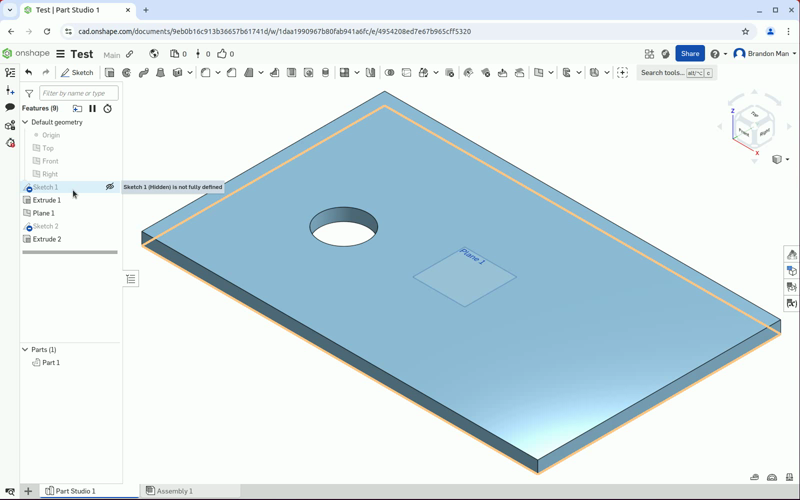
click(73, 189)